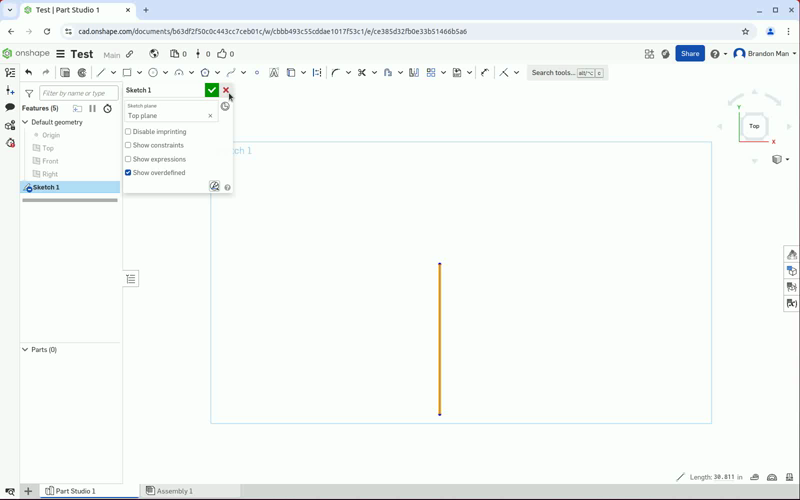
key(shift+h)
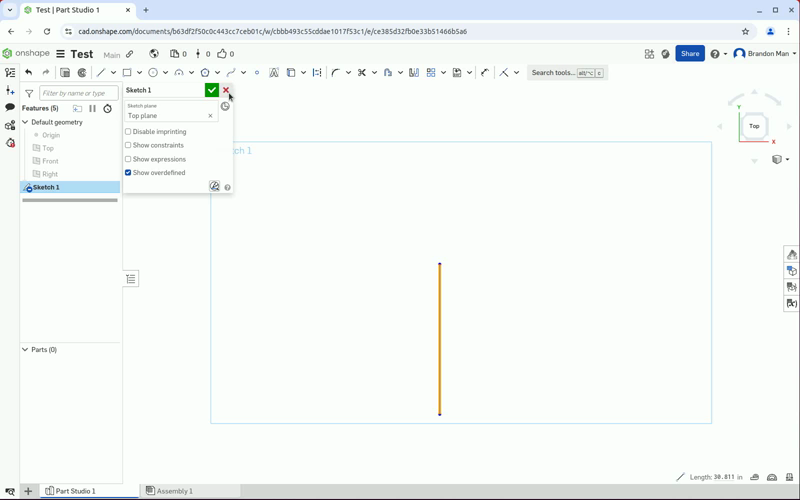
key(shift+s)
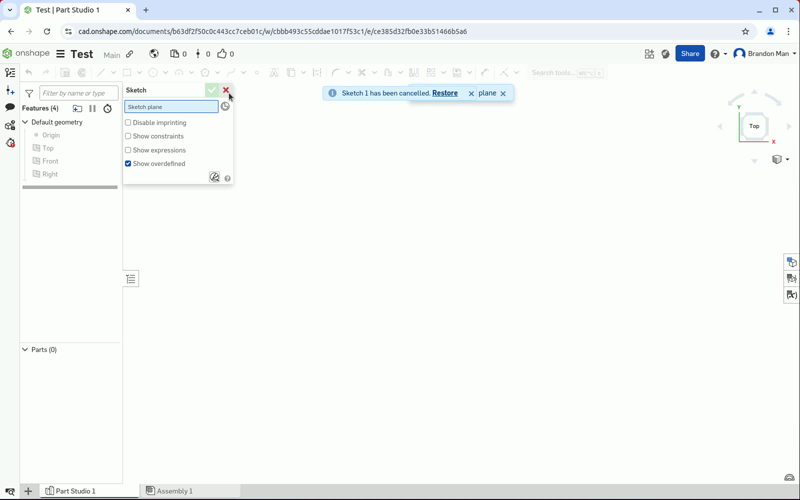
mouse_move(73, 150)
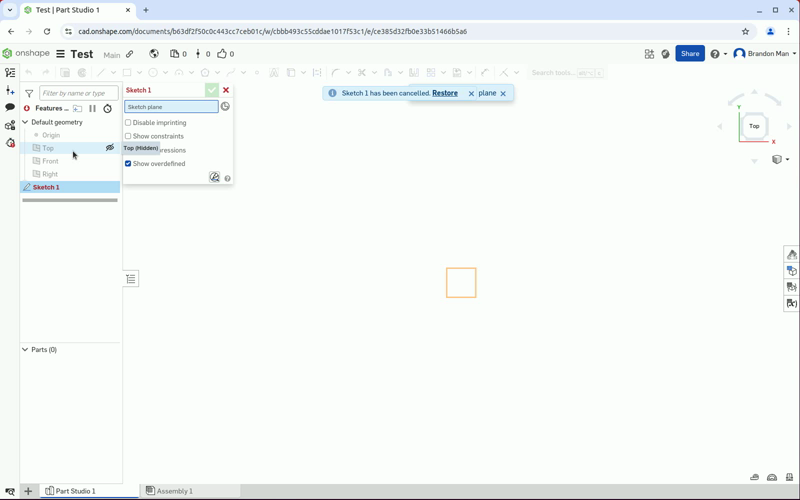
click(73, 150)
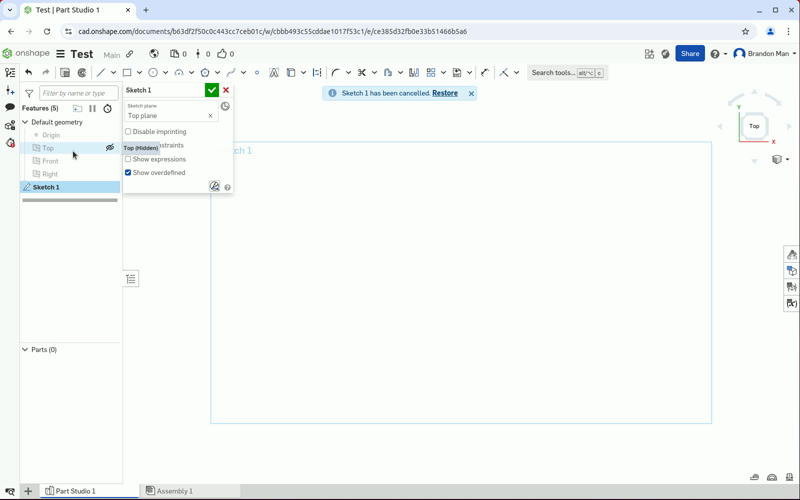
mouse_move(73, 352)
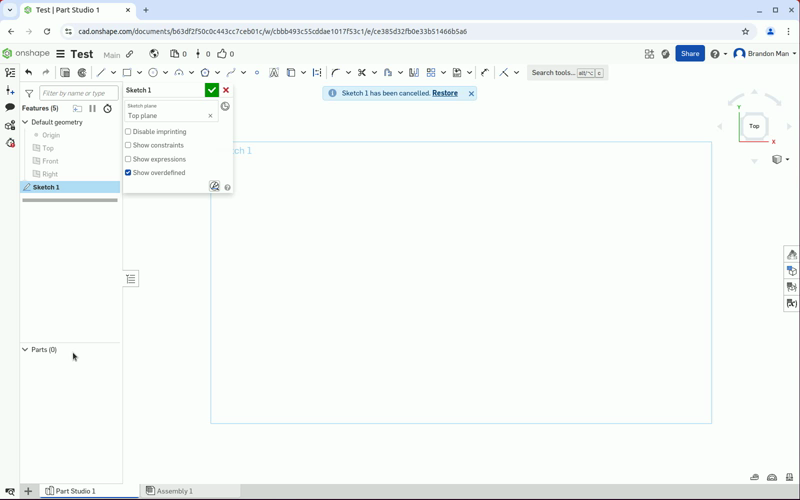
key(y)
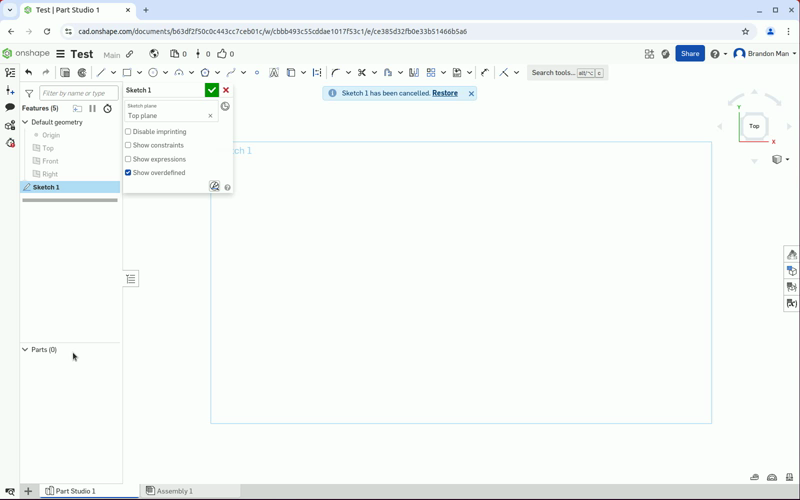
key(l)
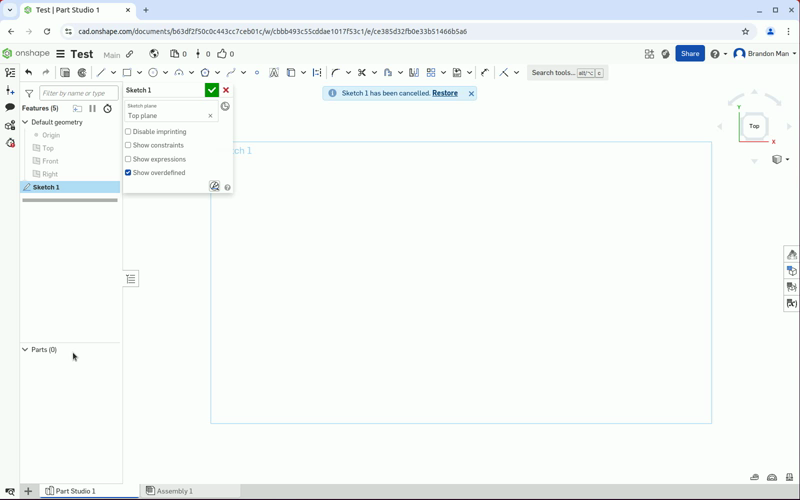
key_down(shift)
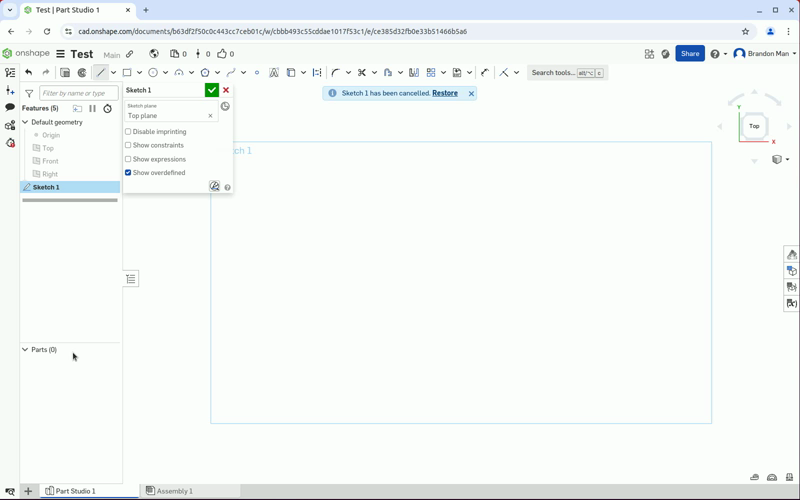
mouse_move(432, 339)
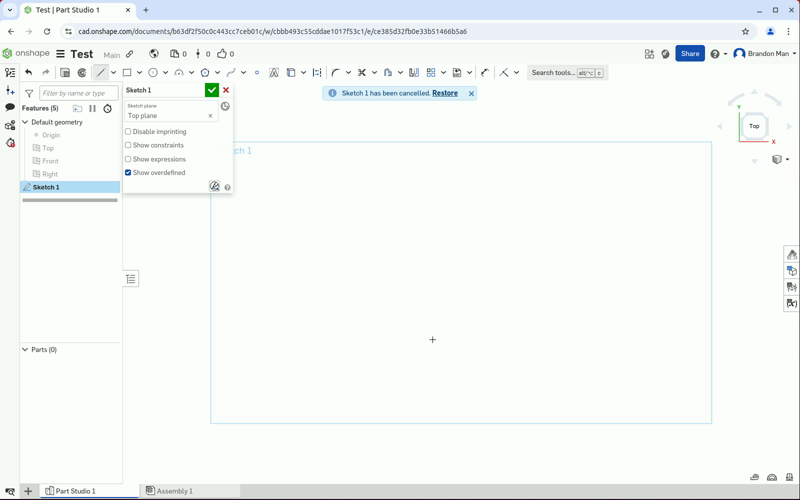
click(432, 339)
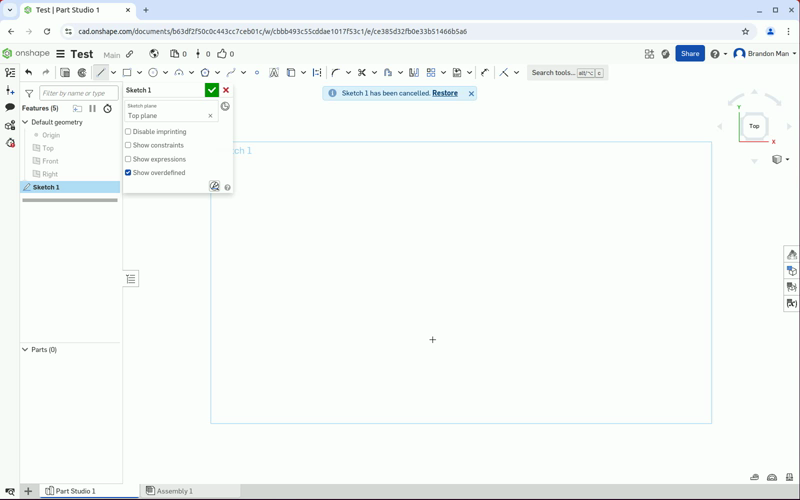
key_up(shift)
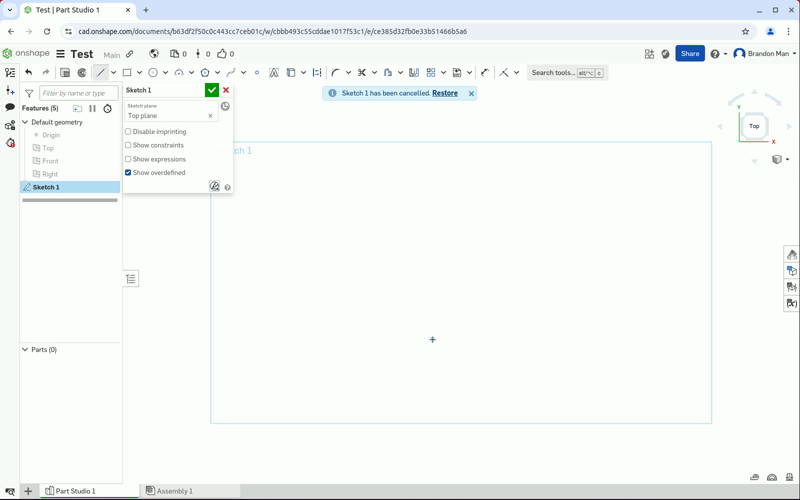
key_down(shift)
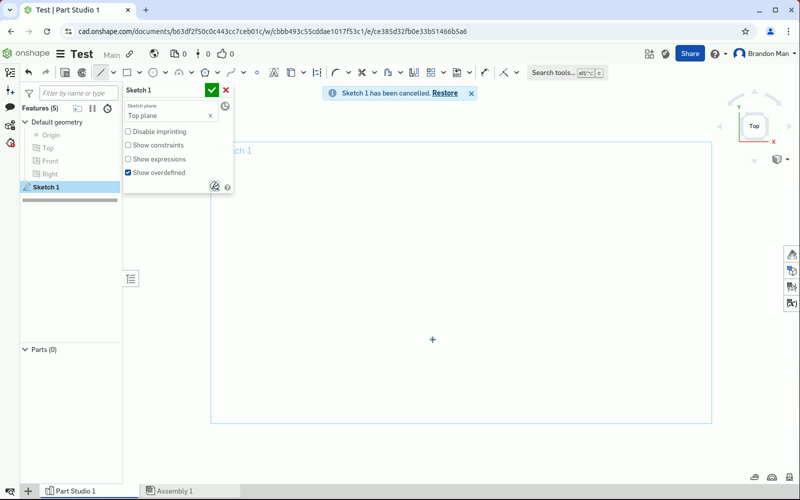
mouse_move(462, 339)
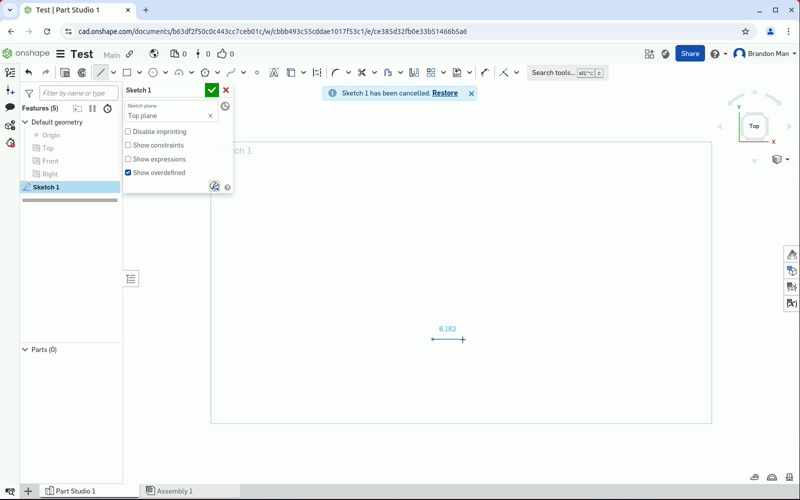
mouse_move(489, 339)
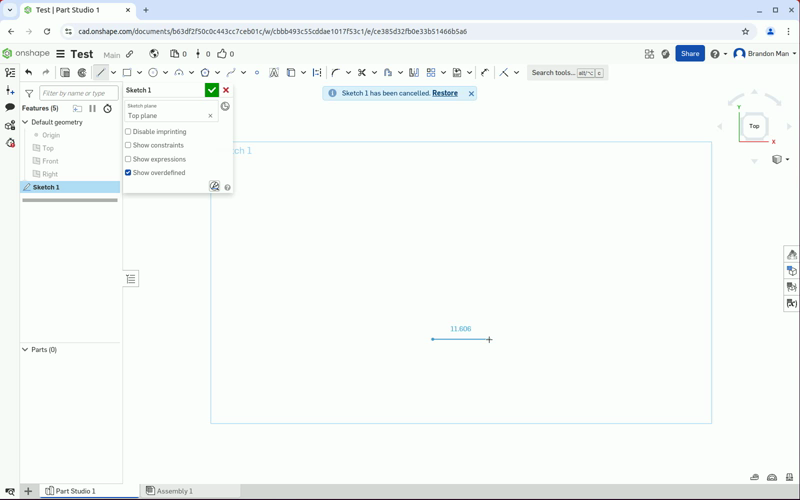
click(489, 339)
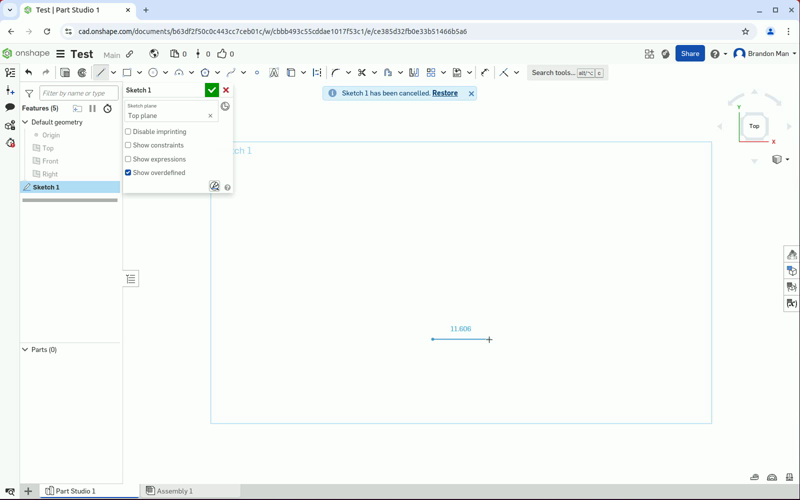
key_up(shift)
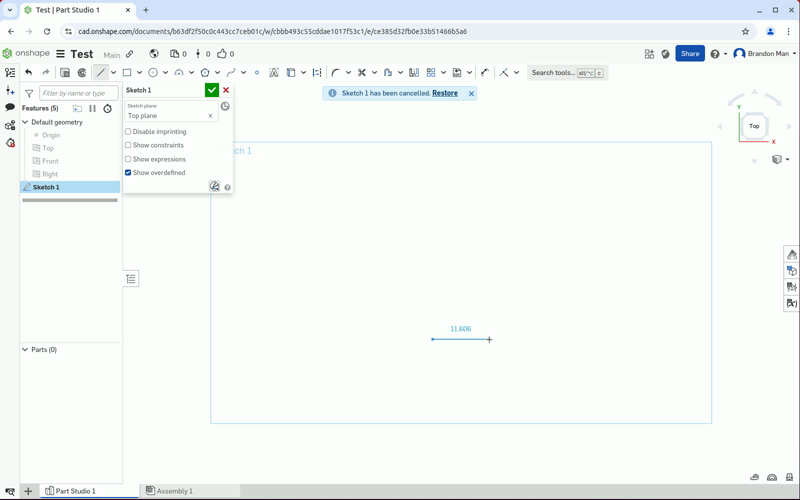
key_down(shift)
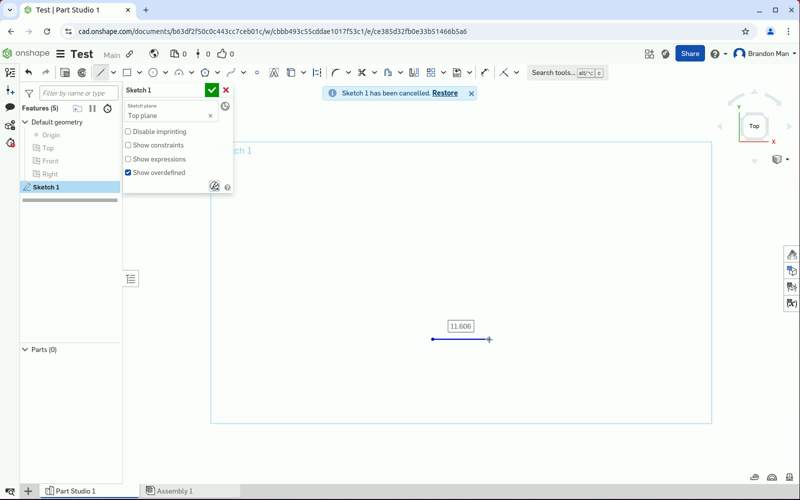
mouse_move(519, 339)
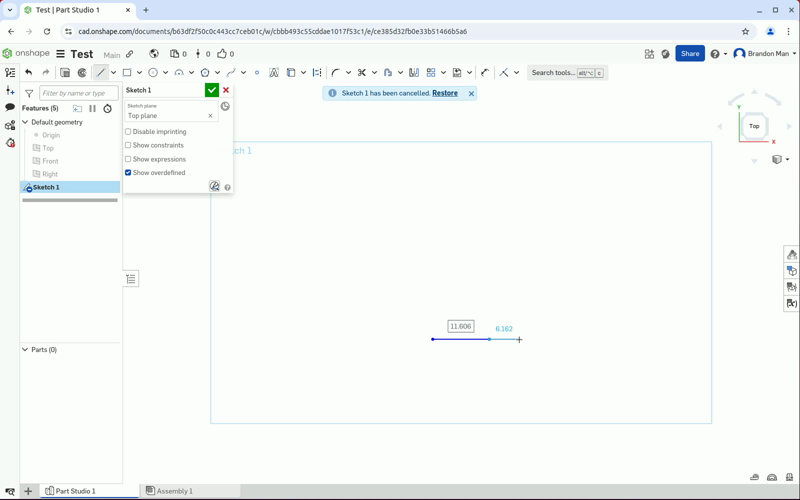
mouse_move(545, 339)
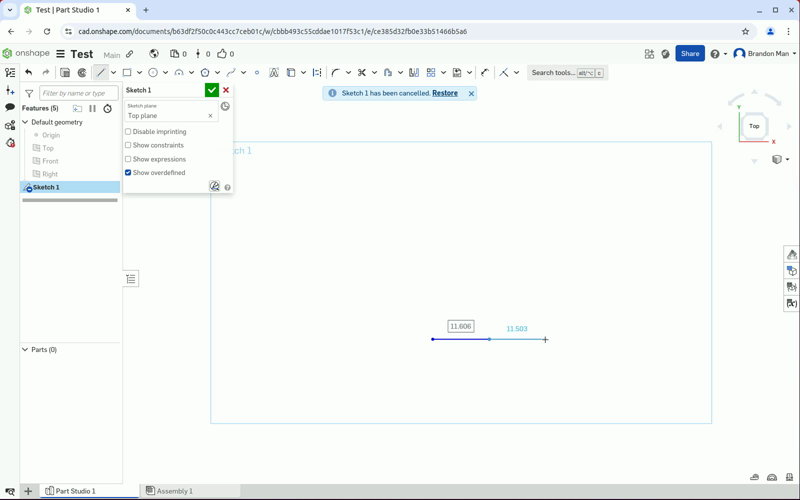
click(545, 339)
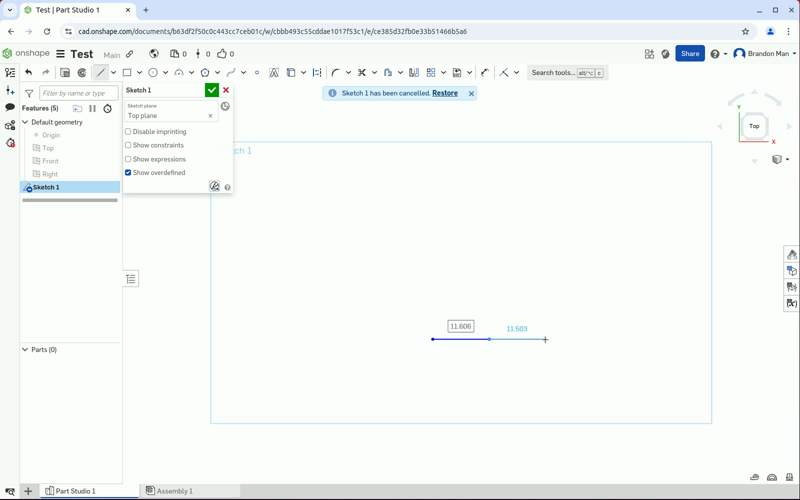
key_up(shift)
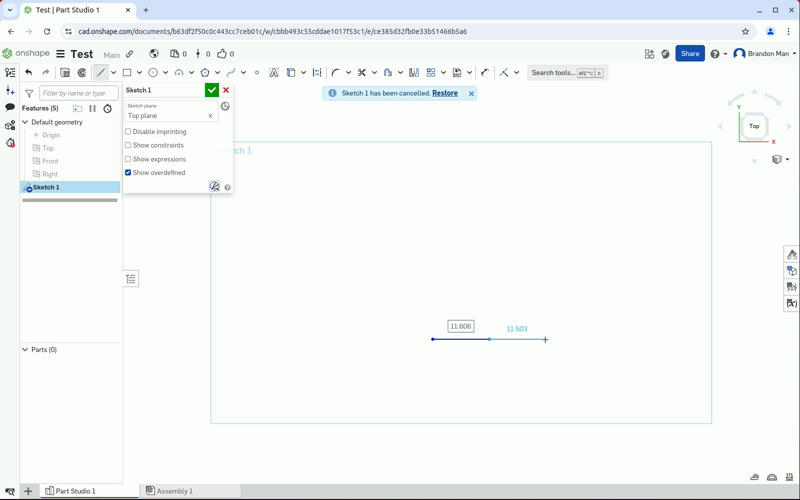
key_down(shift)
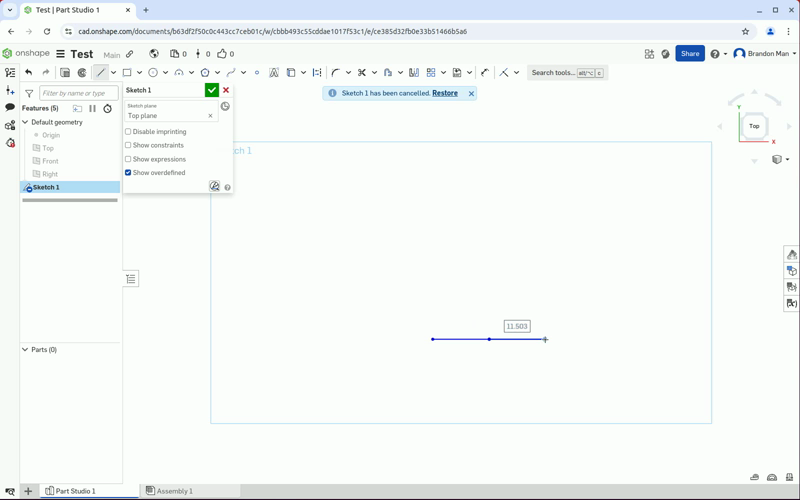
mouse_move(575, 339)
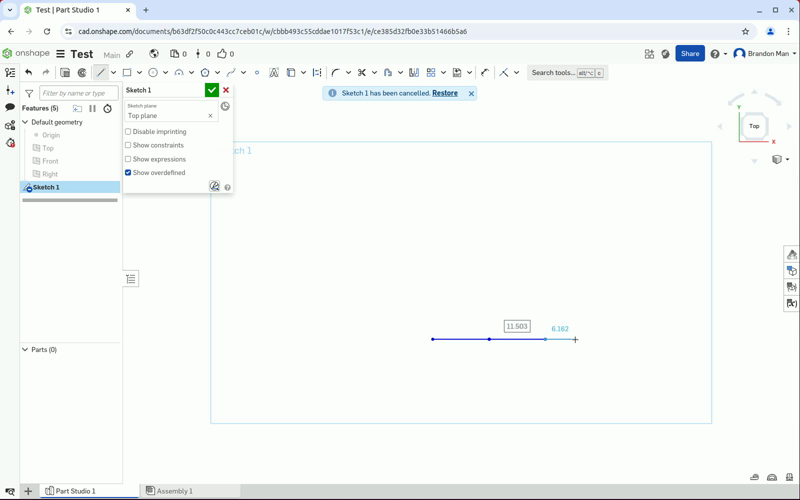
mouse_move(545, 282)
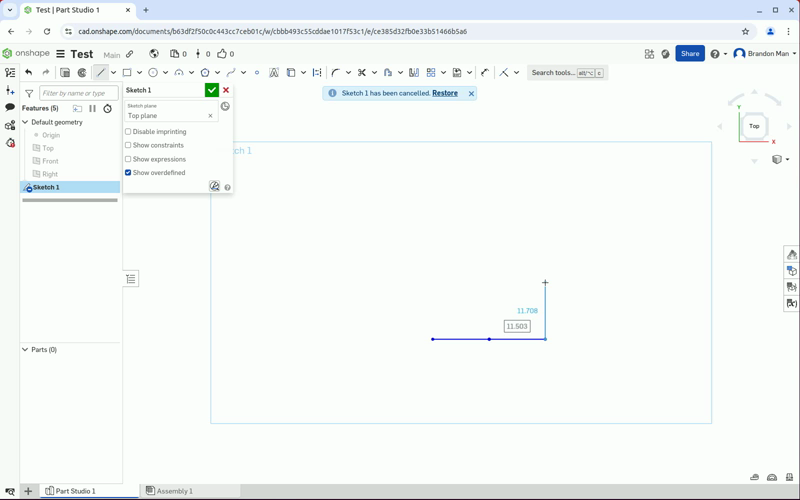
click(545, 282)
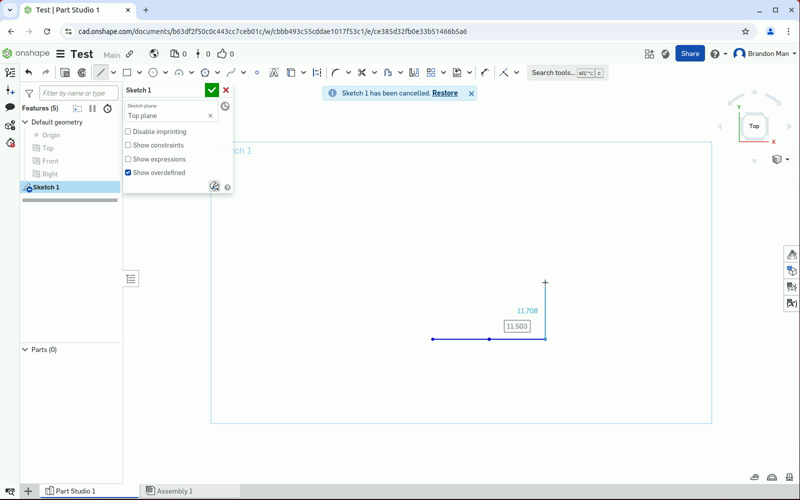
key_up(shift)
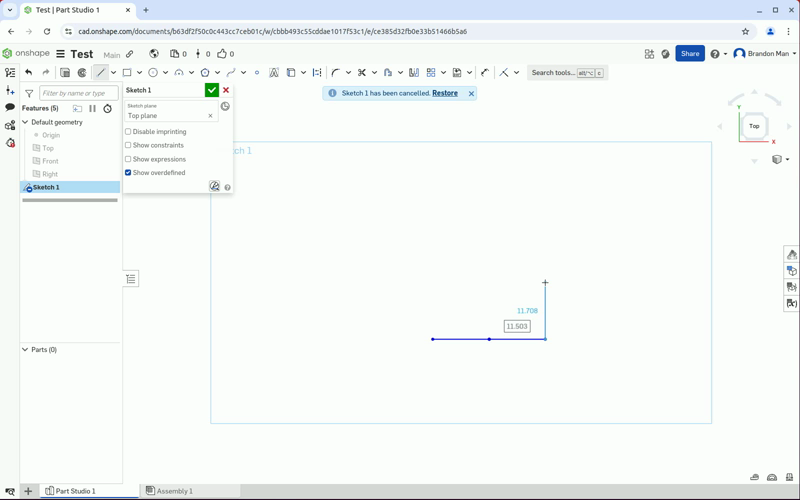
key_down(shift)
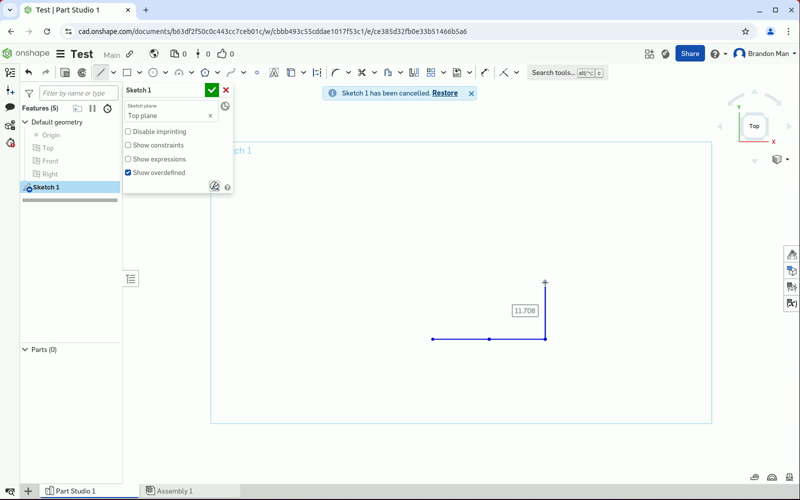
mouse_move(575, 282)
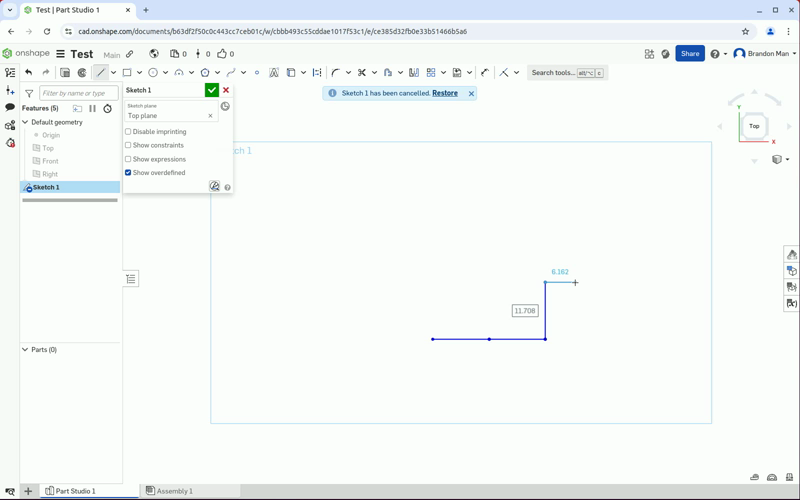
mouse_move(489, 282)
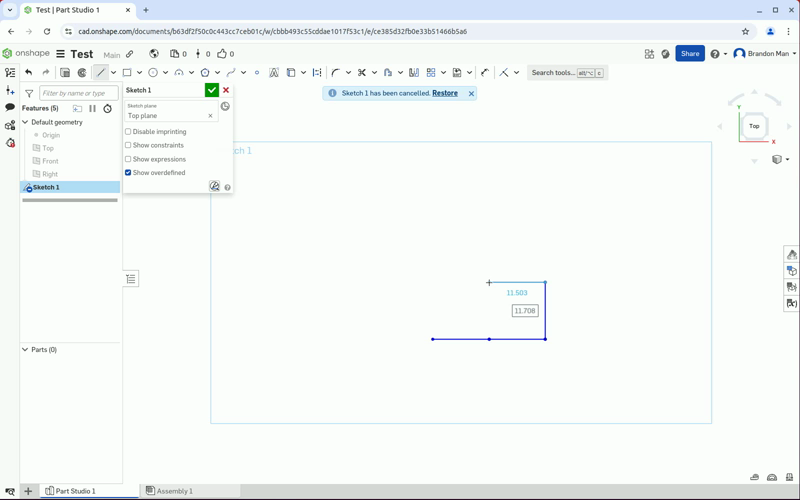
click(489, 282)
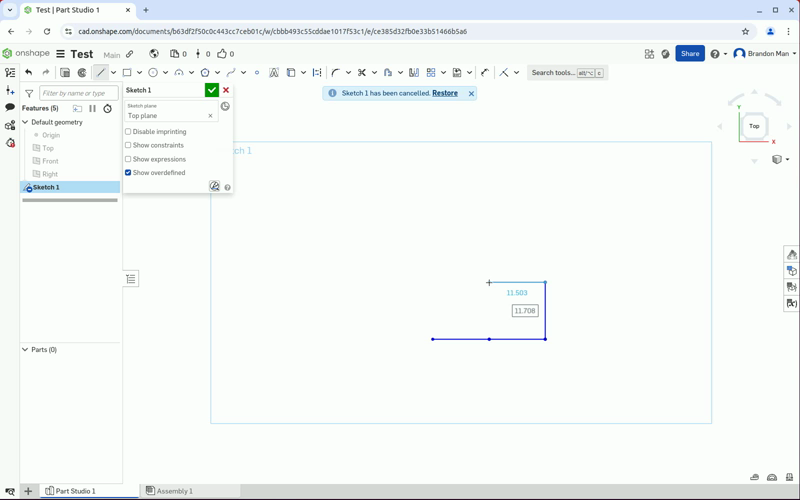
key_up(shift)
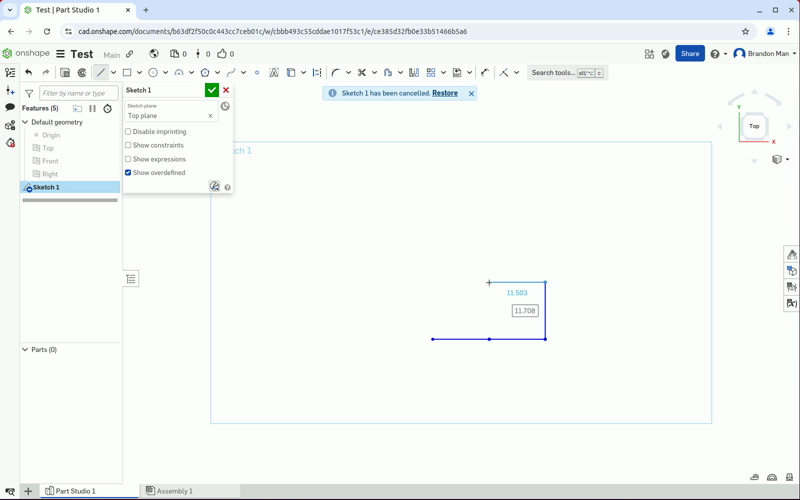
key_down(shift)
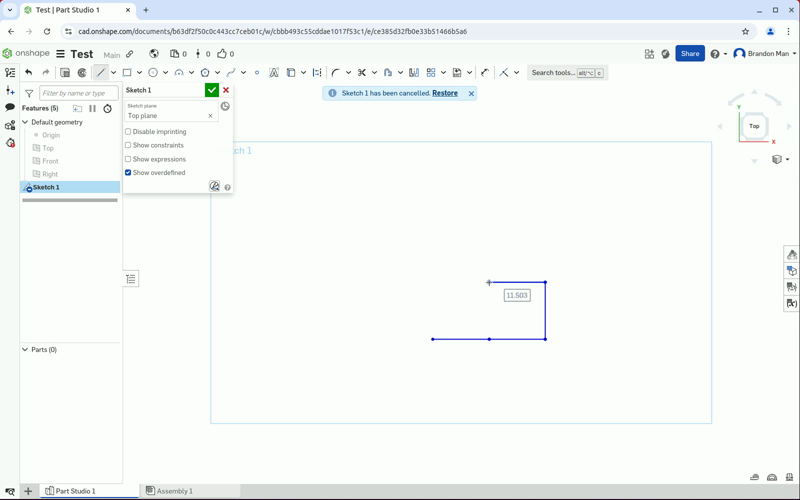
mouse_move(519, 282)
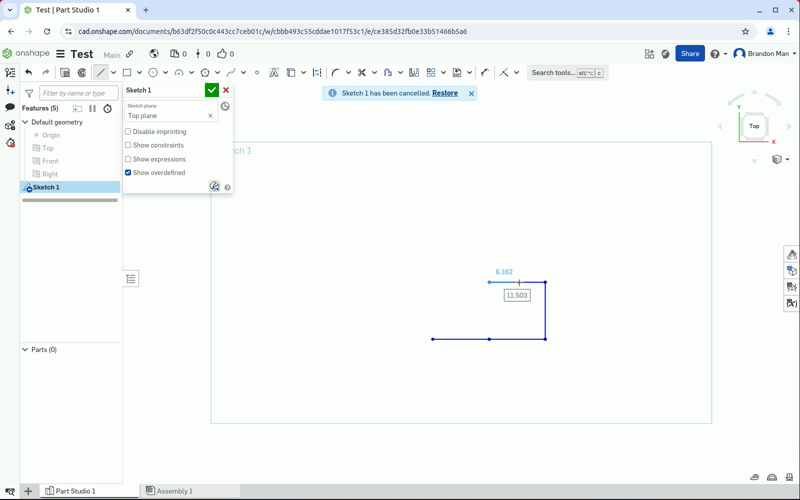
mouse_move(489, 226)
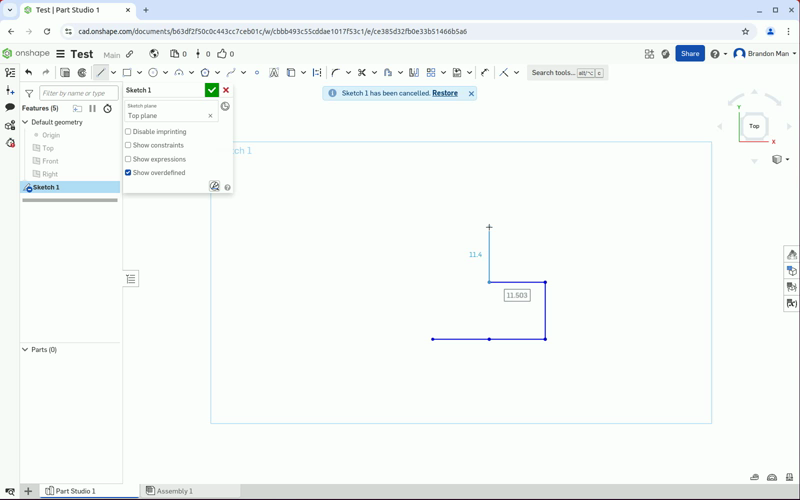
click(489, 226)
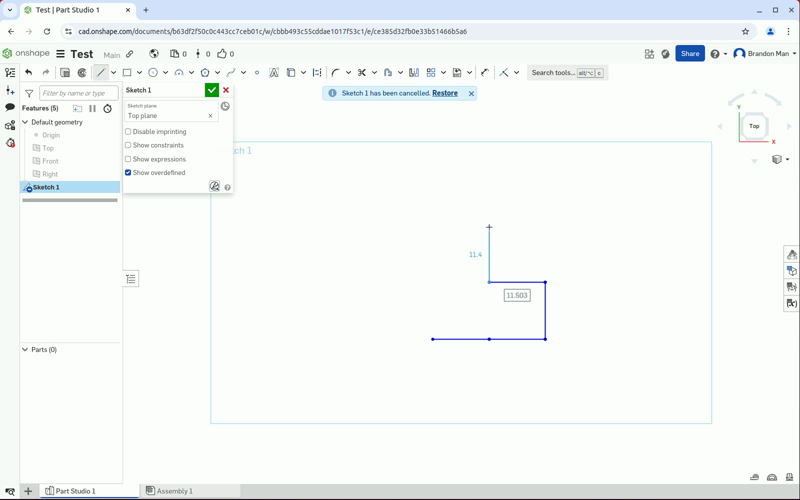
key_up(shift)
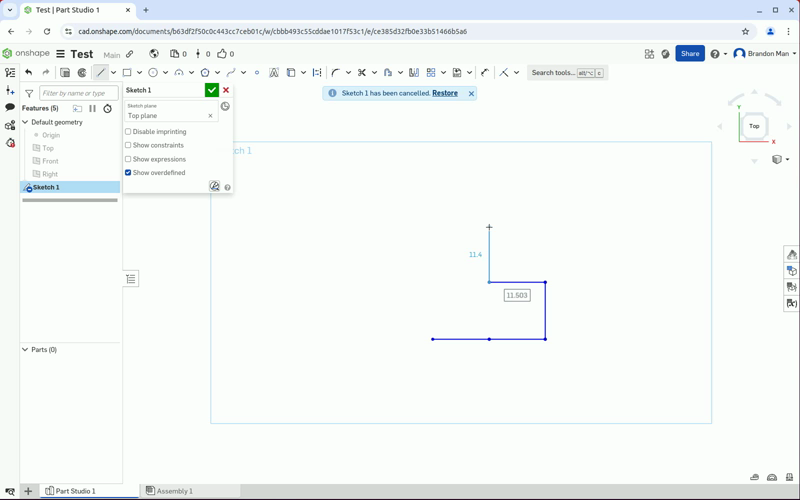
key_down(shift)
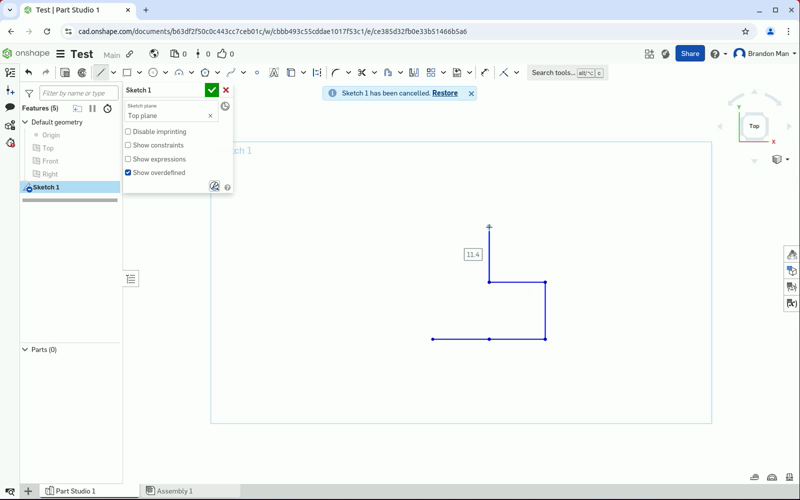
mouse_move(519, 226)
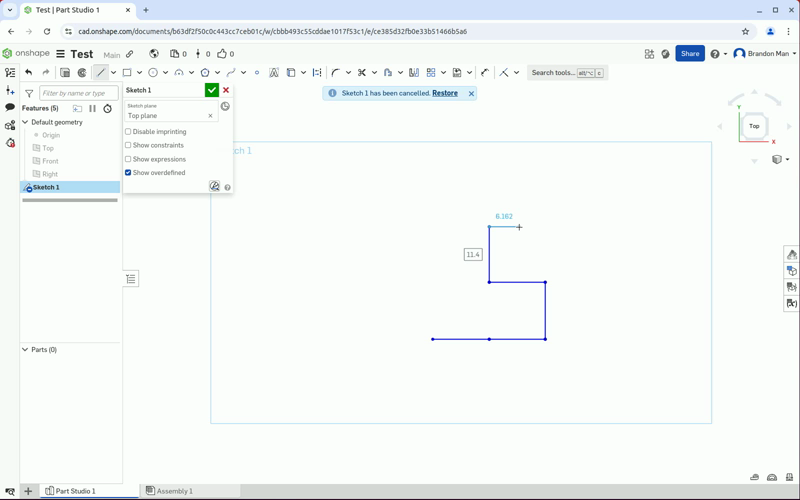
mouse_move(432, 226)
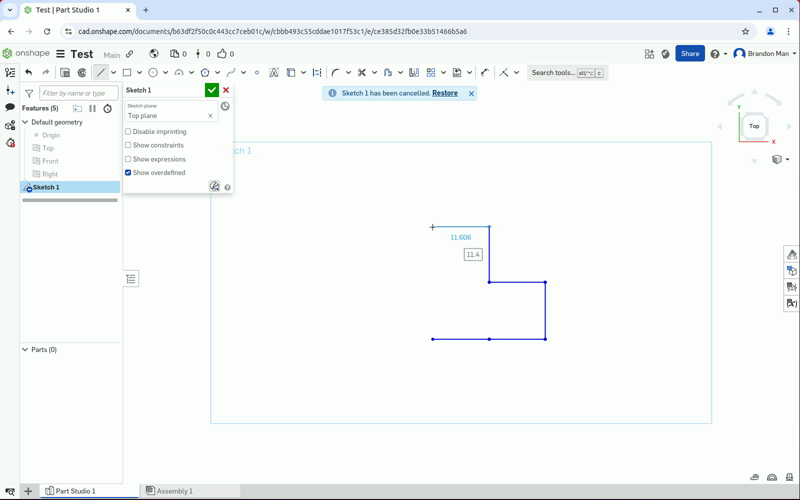
click(432, 226)
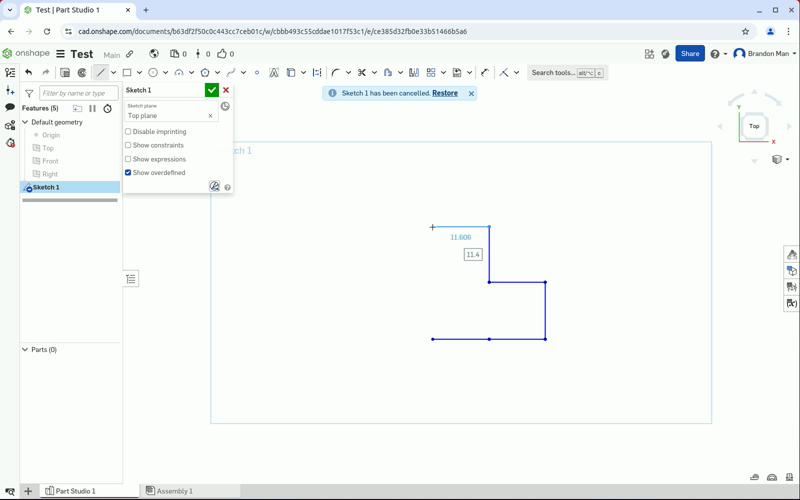
key_up(shift)
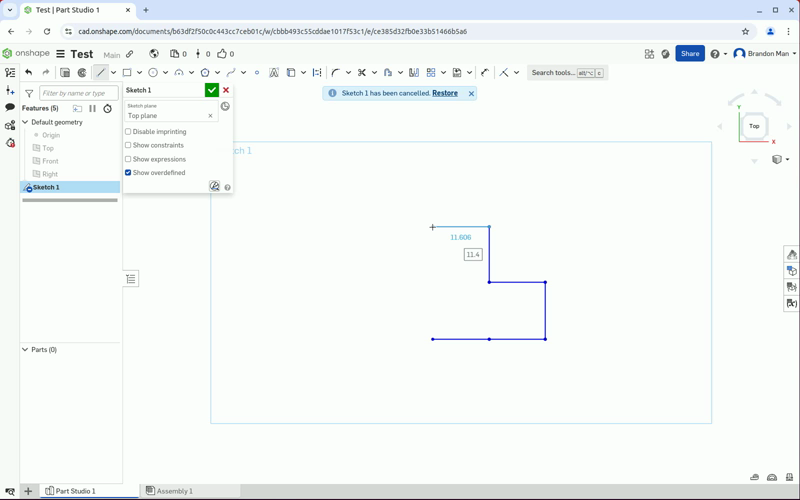
key_down(shift)
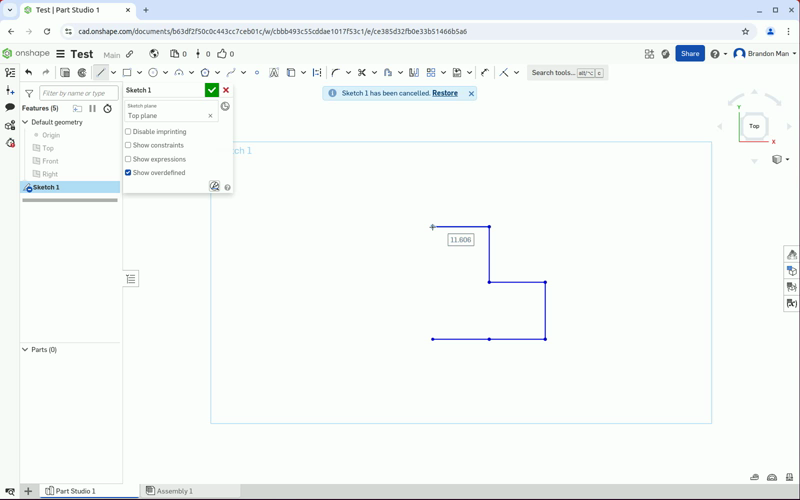
mouse_move(432, 339)
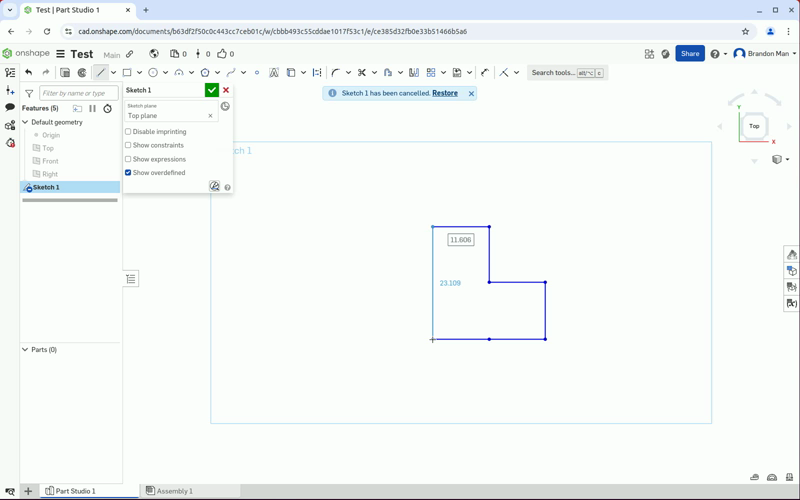
key_up(shift)
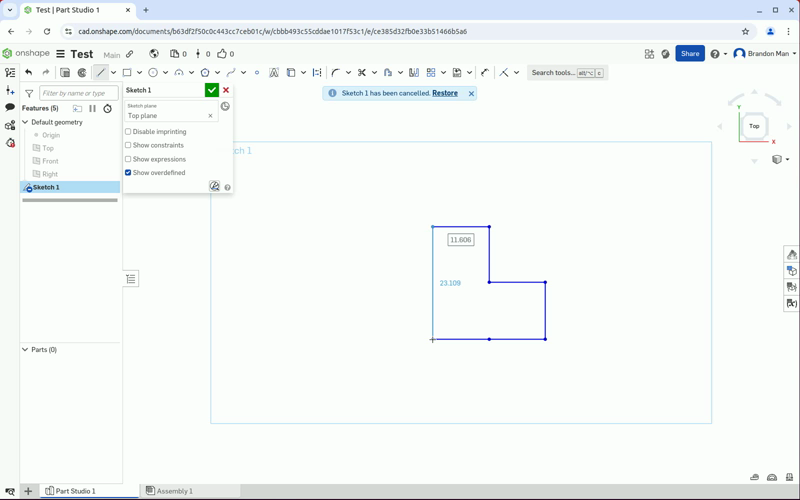
click(432, 339)
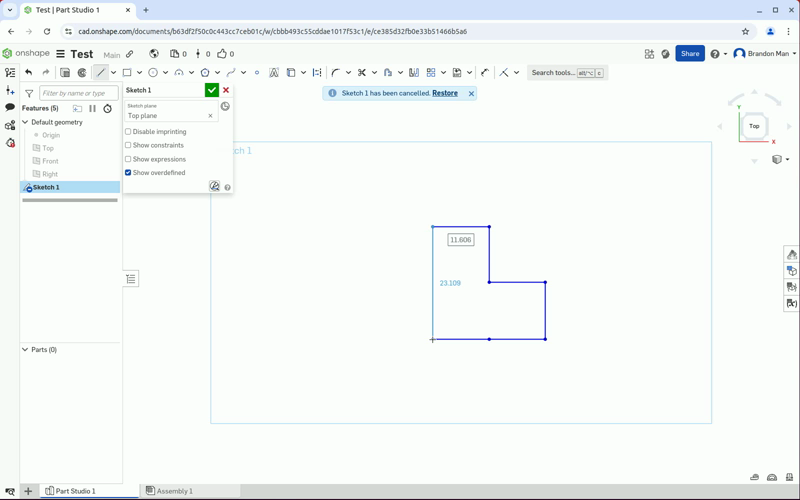
key(esc)
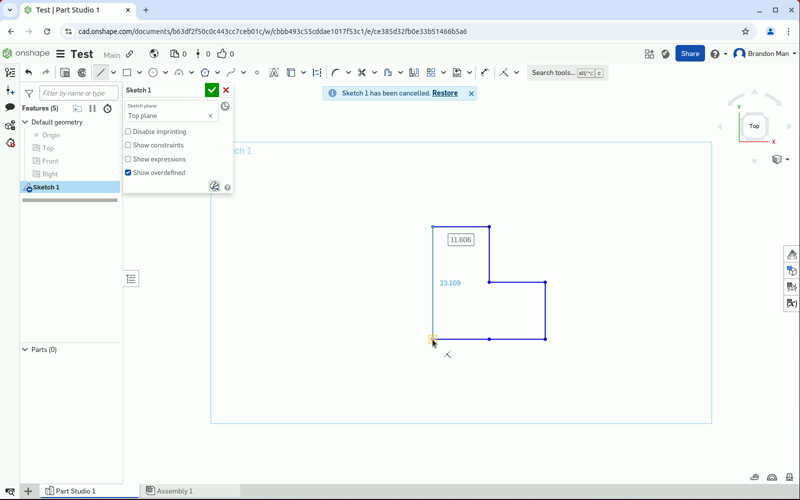
mouse_move(518, 319)
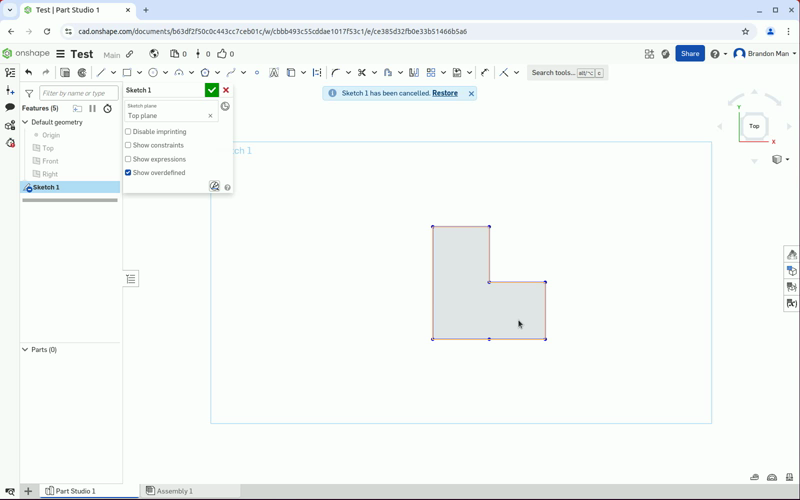
click(518, 319)
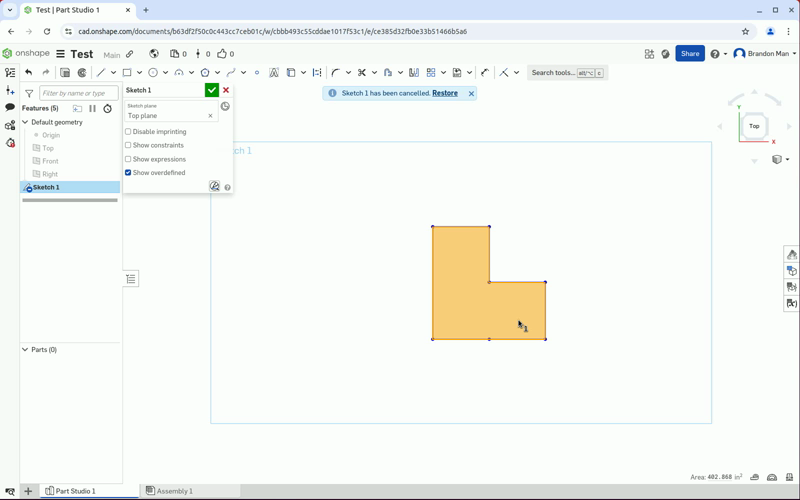
mouse_move(73, 352)
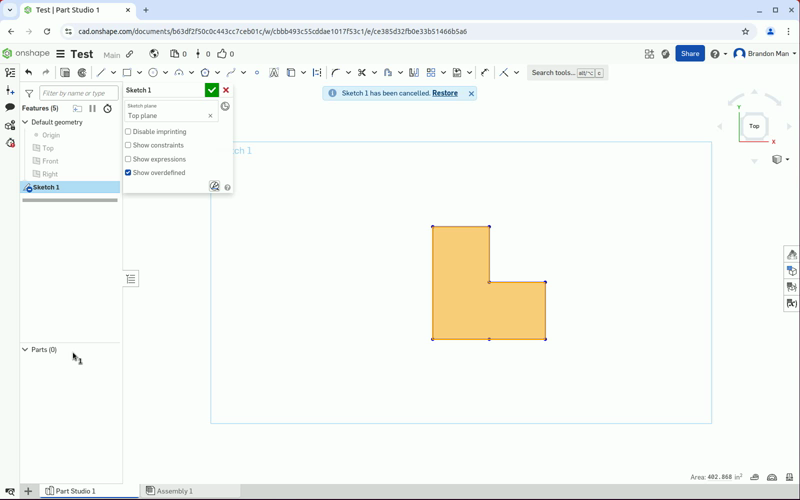
key(shift+y)
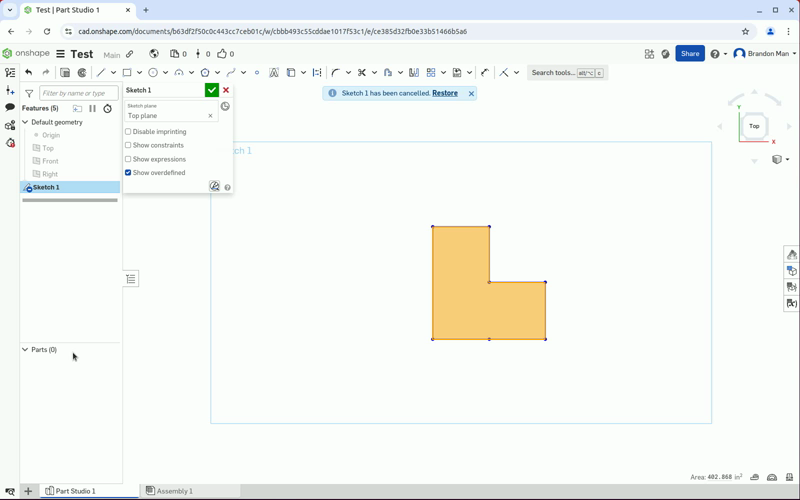
key(shift+e)
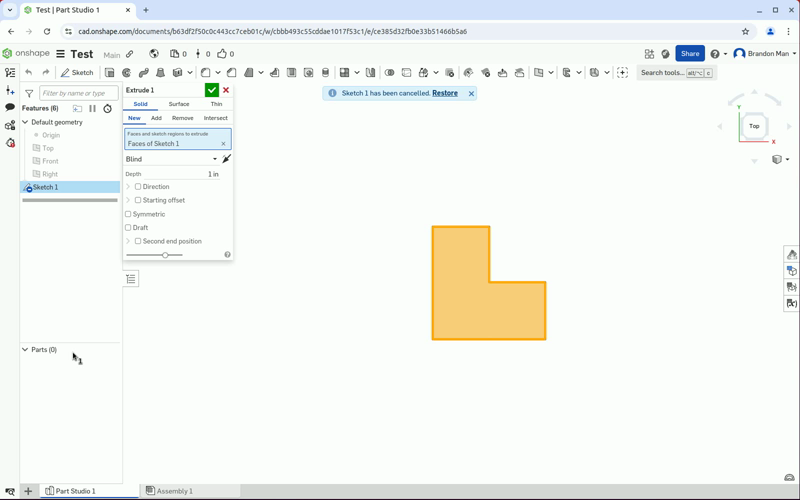
mouse_move(143, 106)
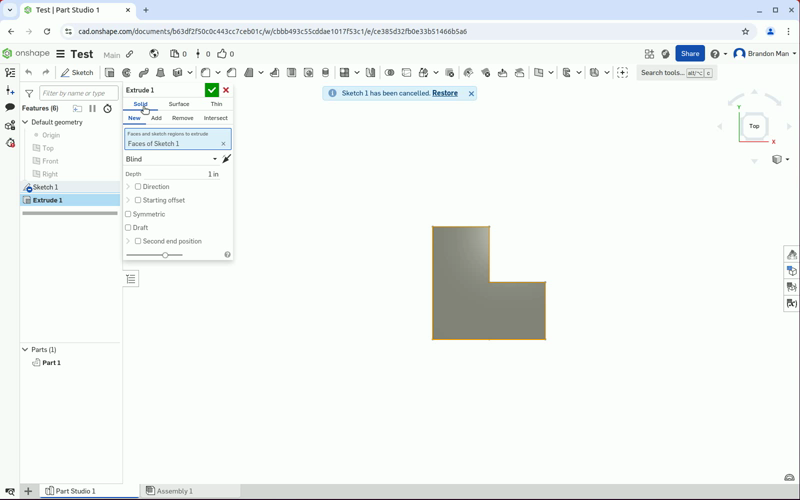
click(143, 106)
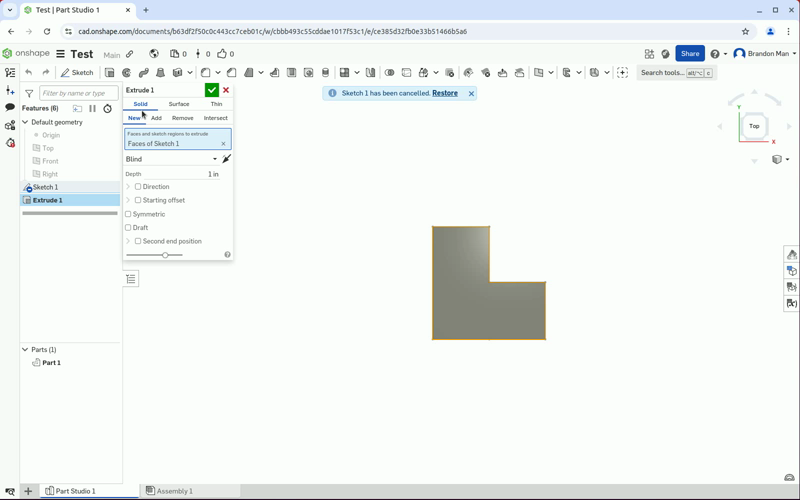
mouse_move(137, 120)
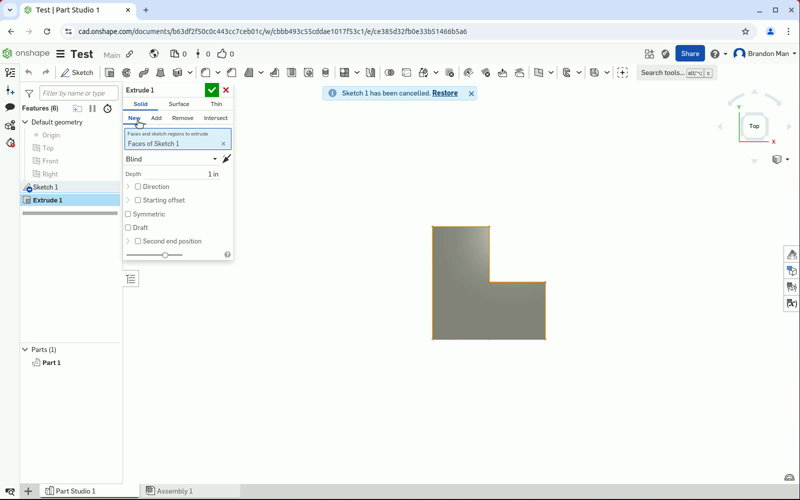
click(137, 120)
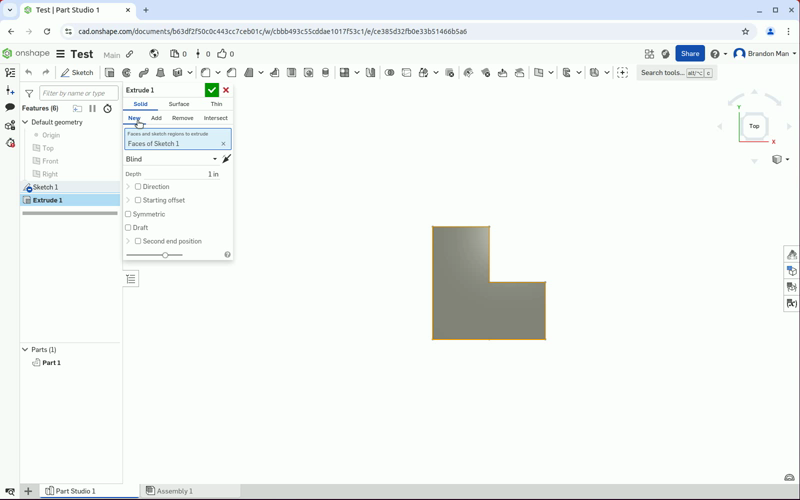
key(tab, 4)
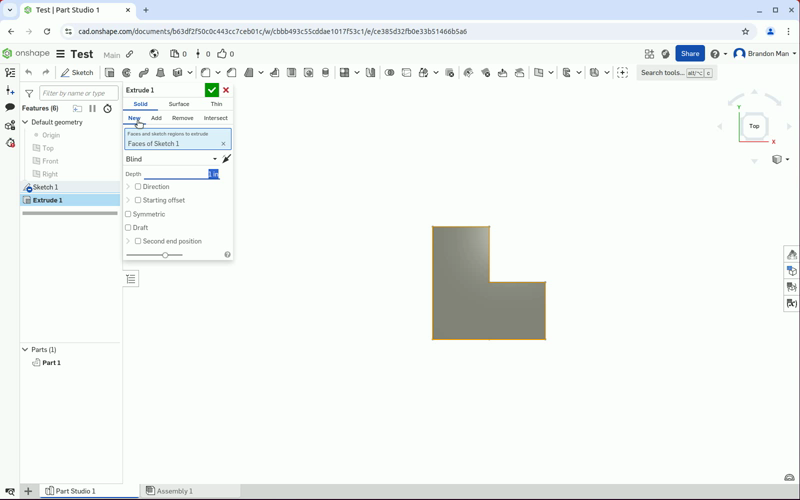
text(11.554)
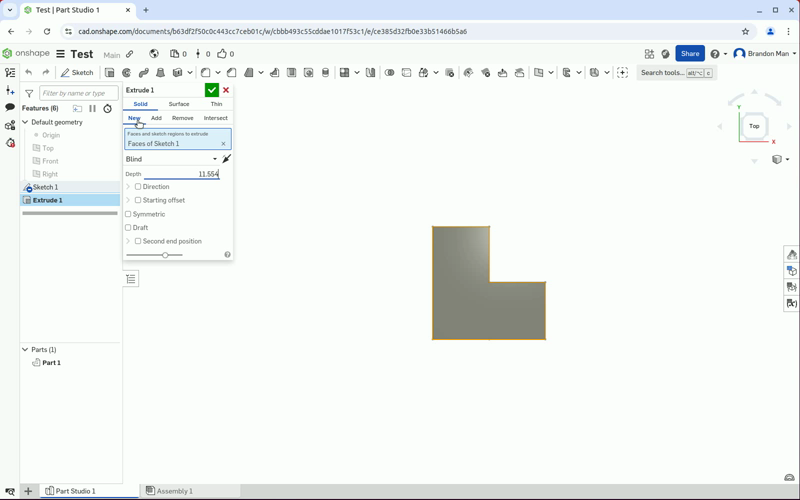
key(enter)
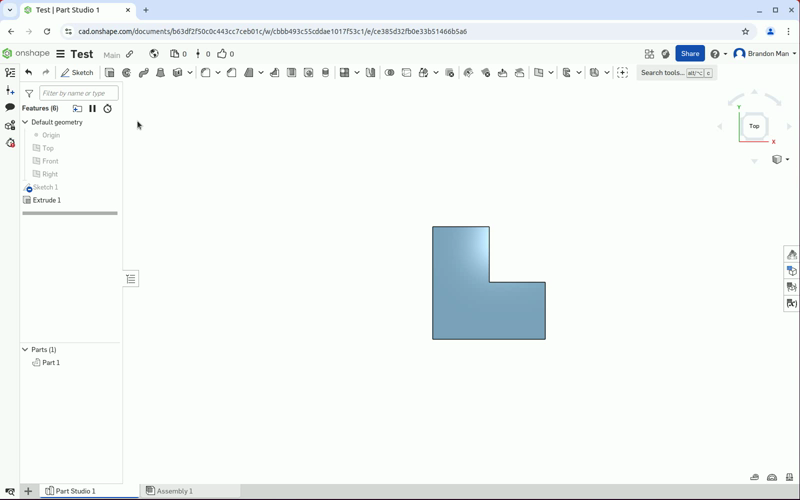
key(shift+h)
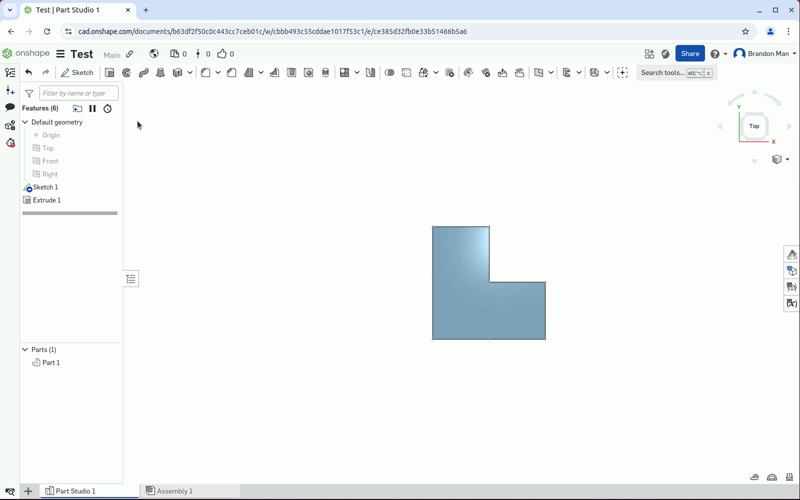
key(shift+h)
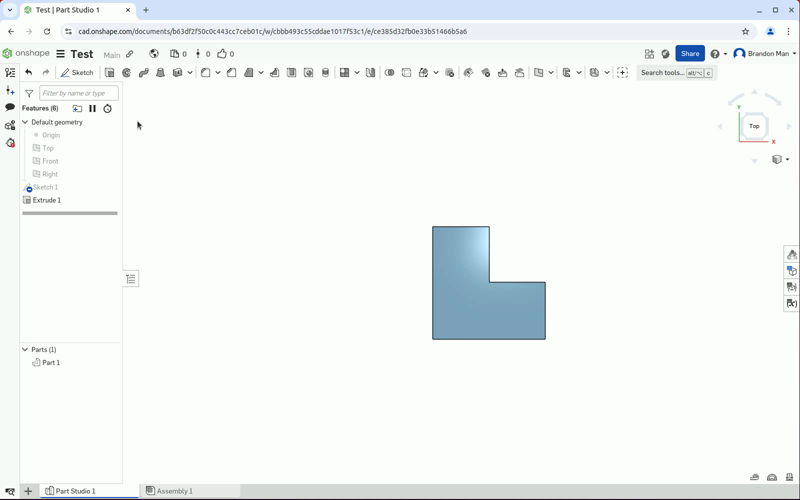
mouse_move(73, 189)
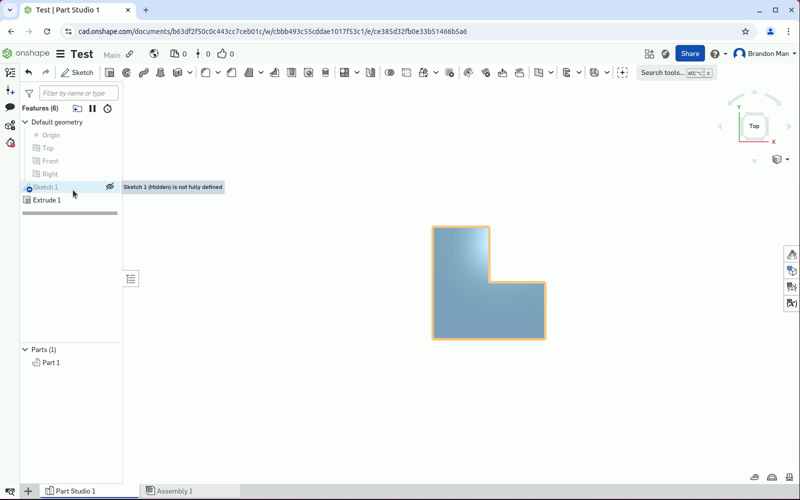
click(73, 189)
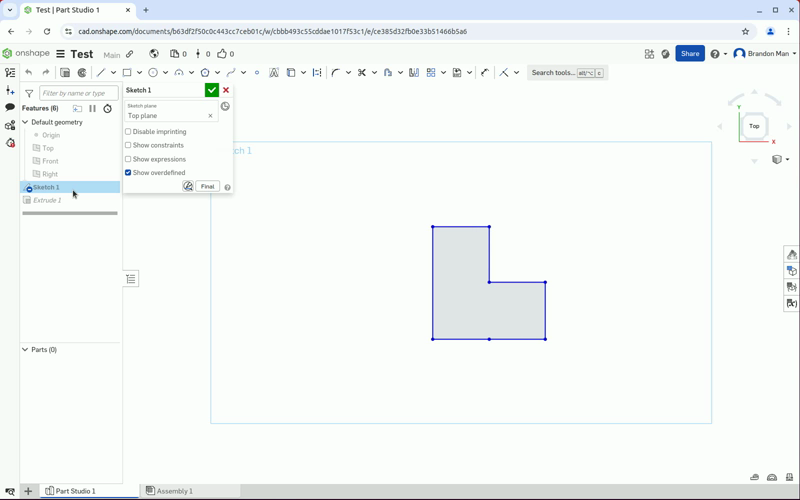
mouse_move(229, 92)
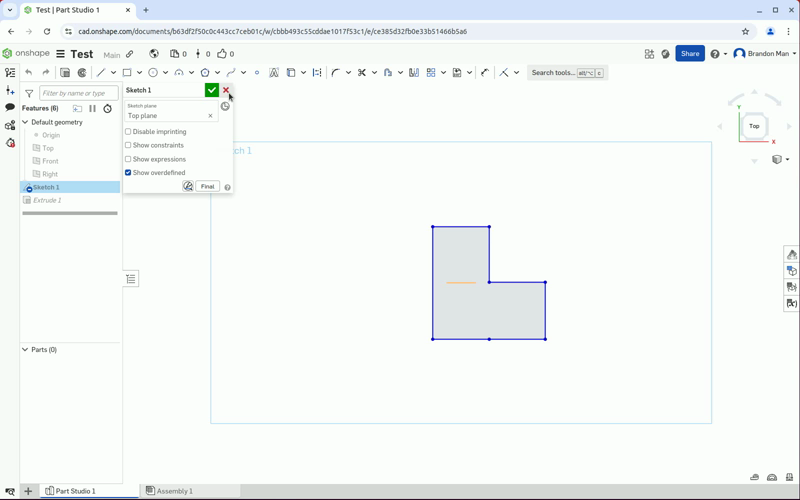
click(229, 92)
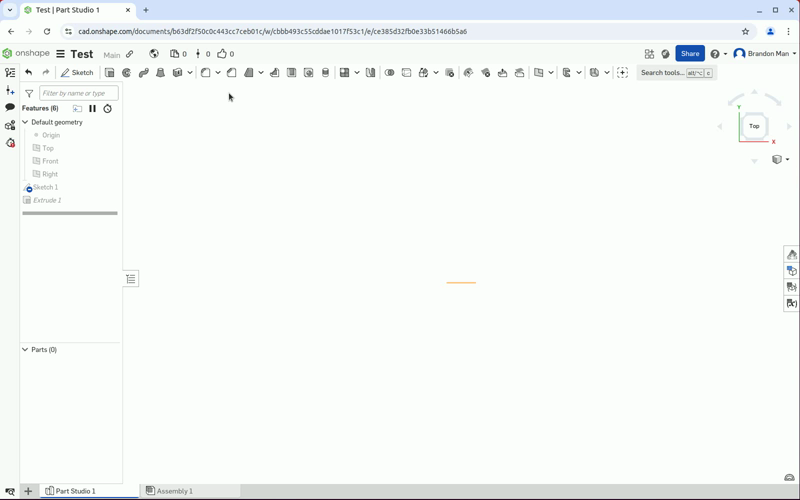
mouse_move(541, 75)
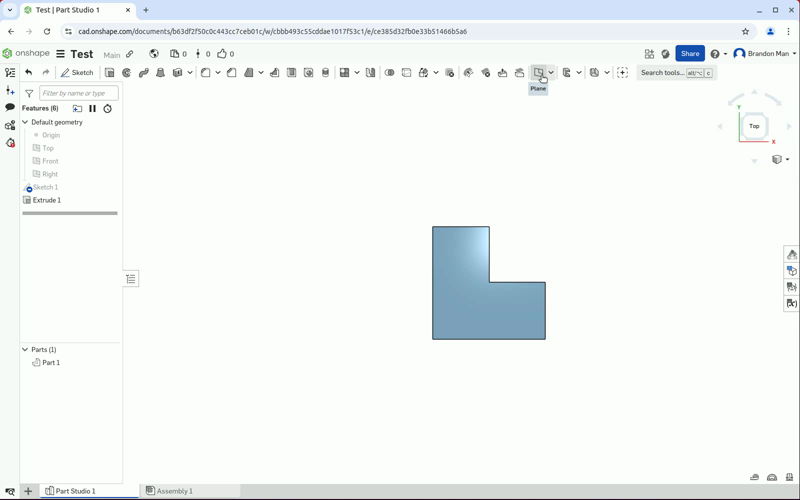
click(541, 75)
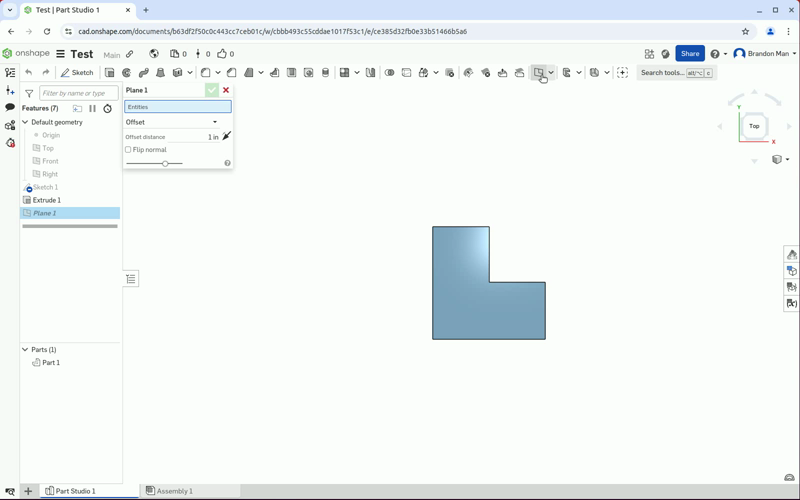
mouse_move(73, 150)
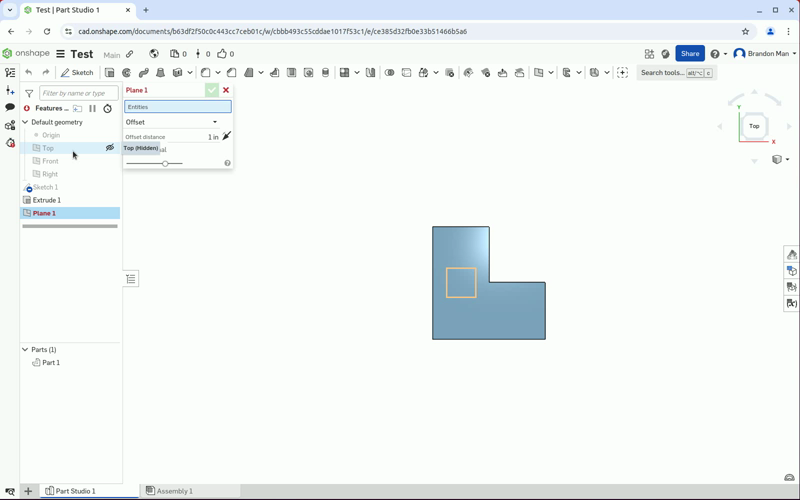
click(73, 150)
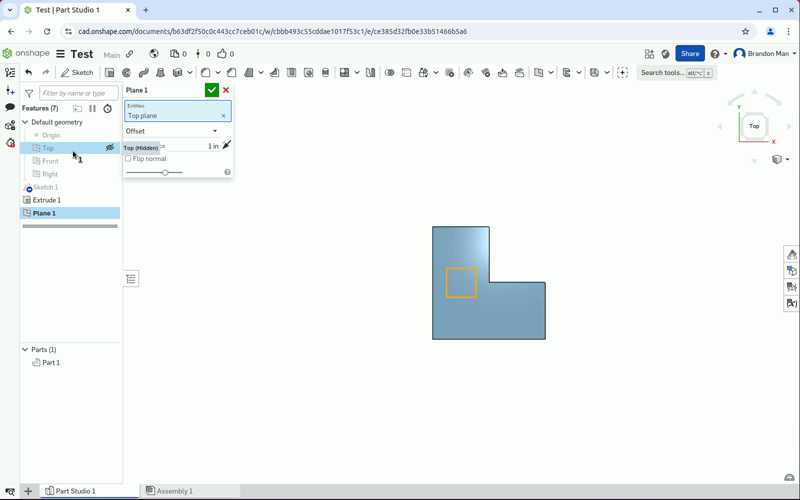
key(tab, 2)
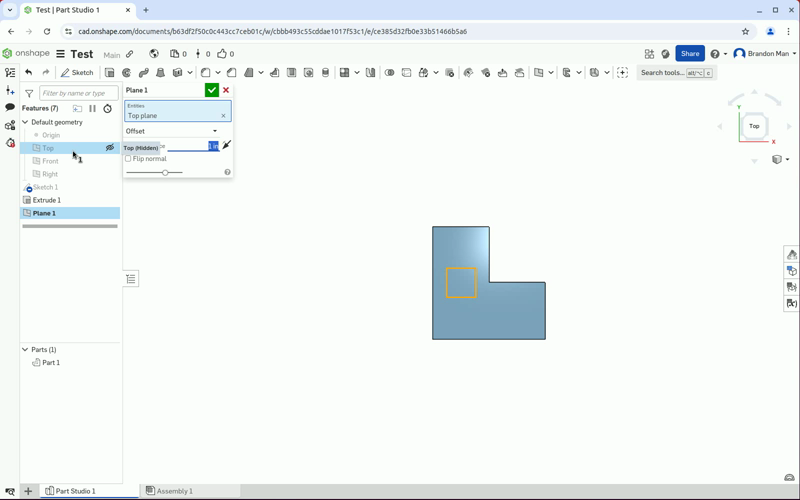
text(11.554)
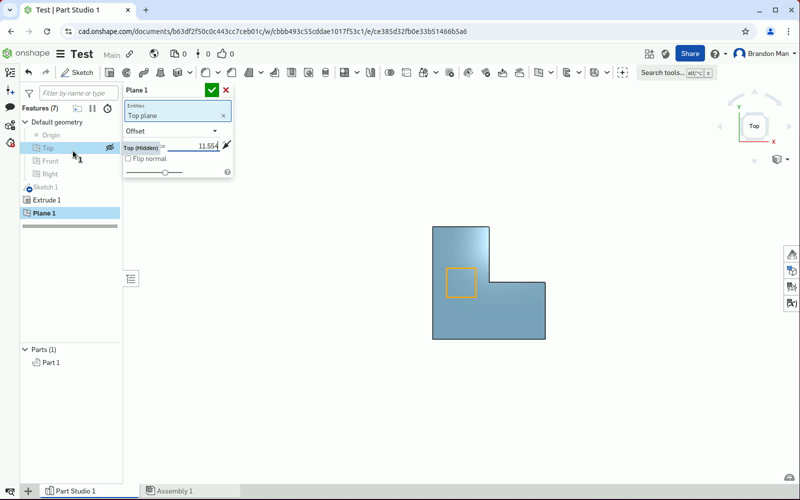
key(enter, 2)
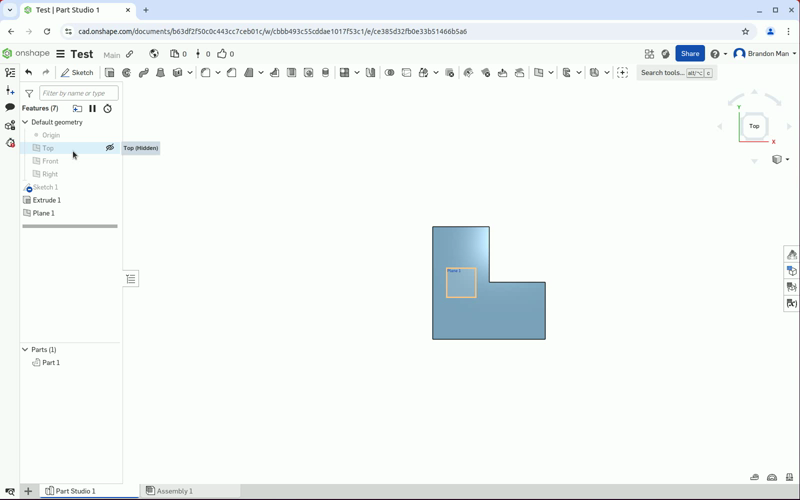
key(shift+s)
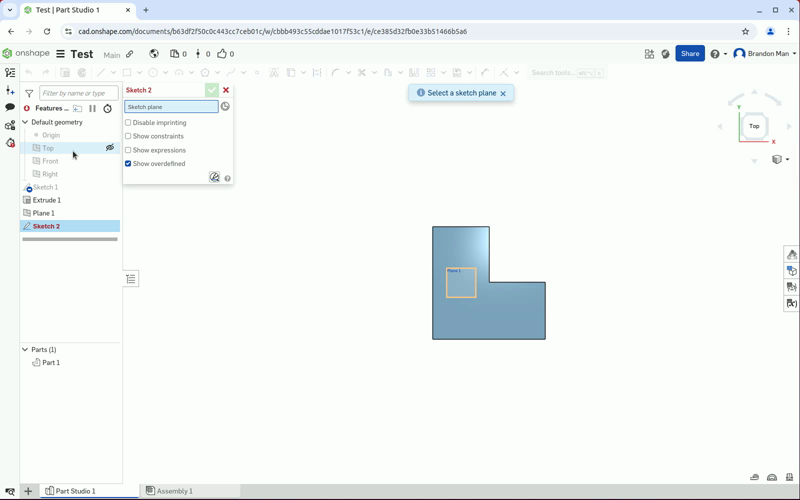
mouse_move(73, 215)
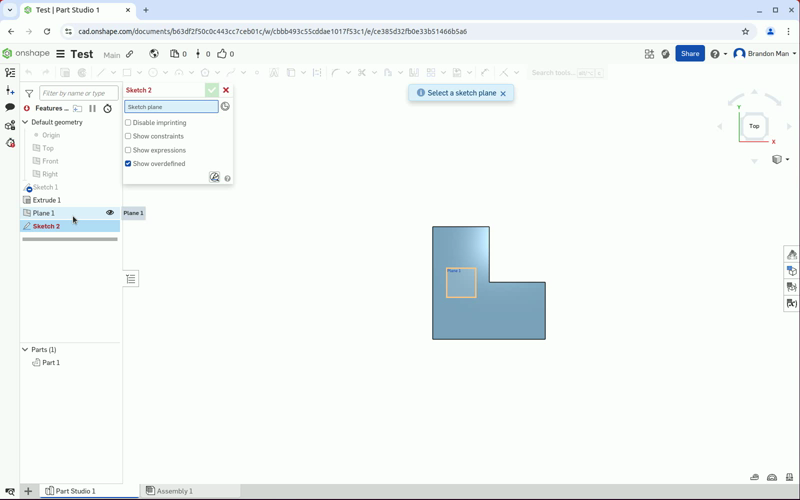
click(73, 215)
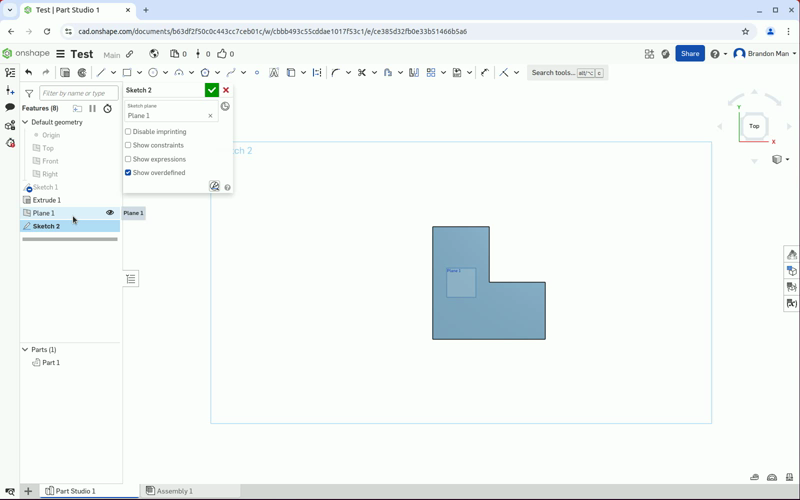
mouse_move(73, 352)
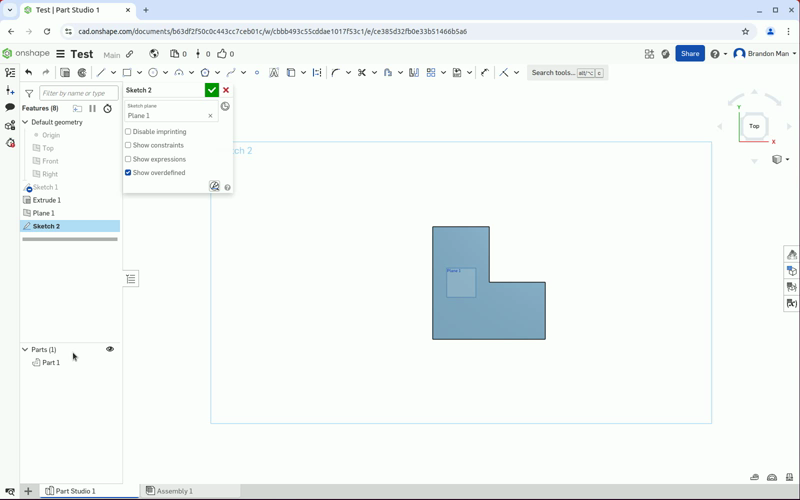
key(y)
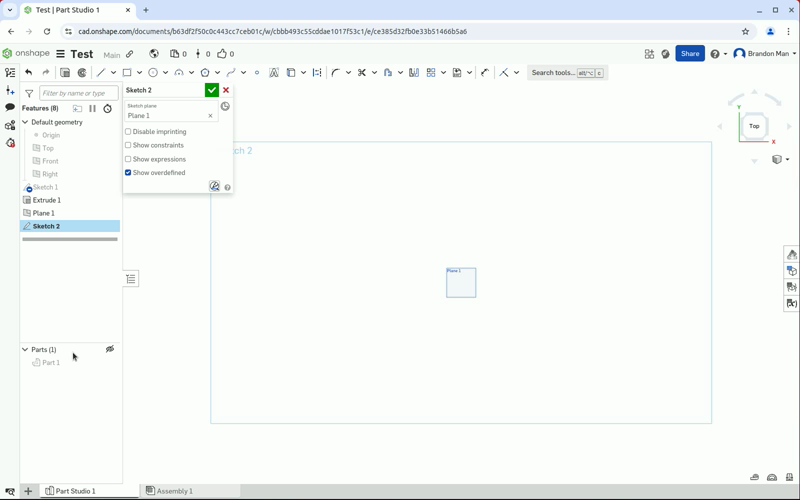
key(l)
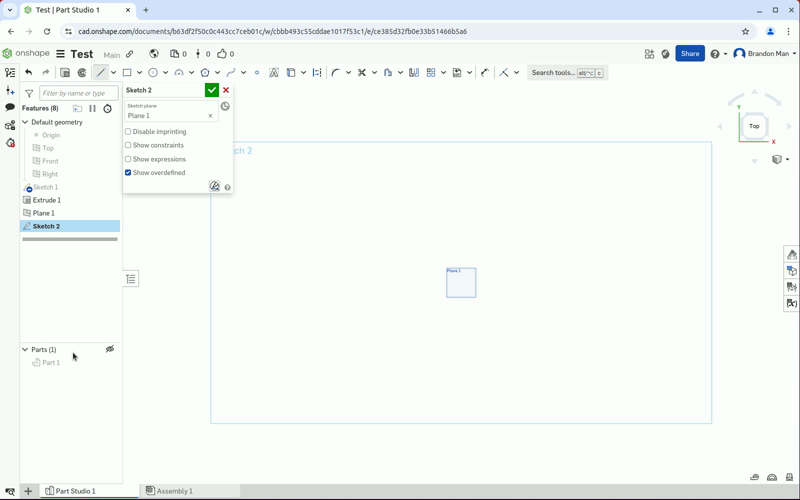
key_down(shift)
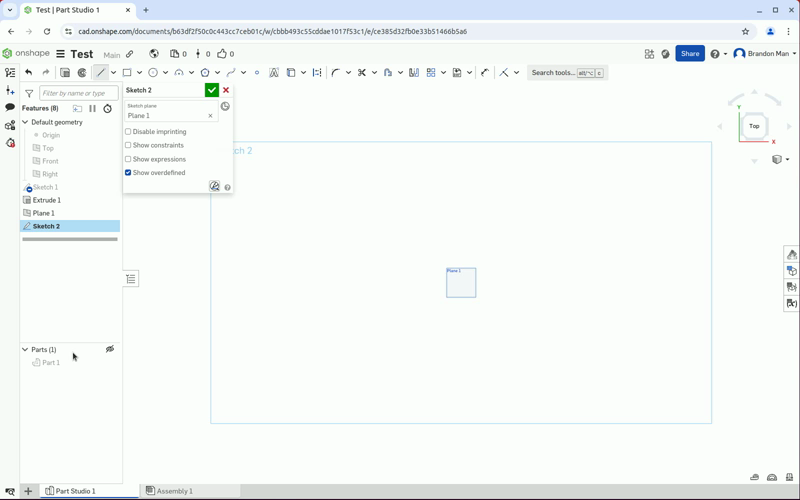
mouse_move(432, 282)
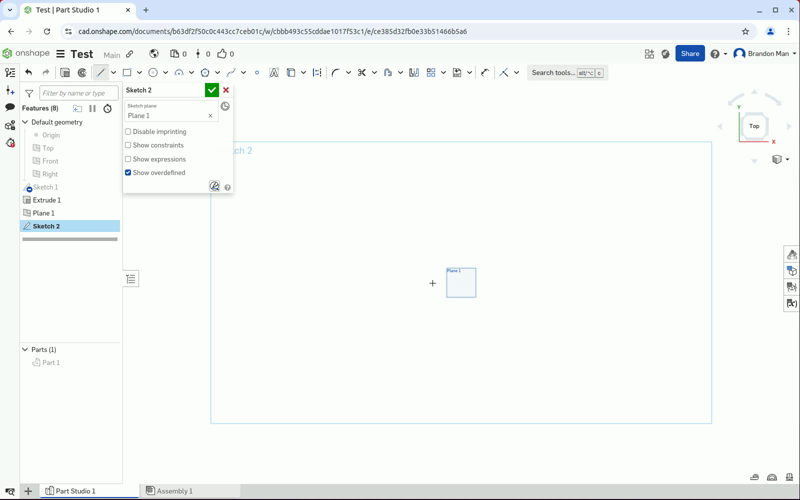
click(432, 282)
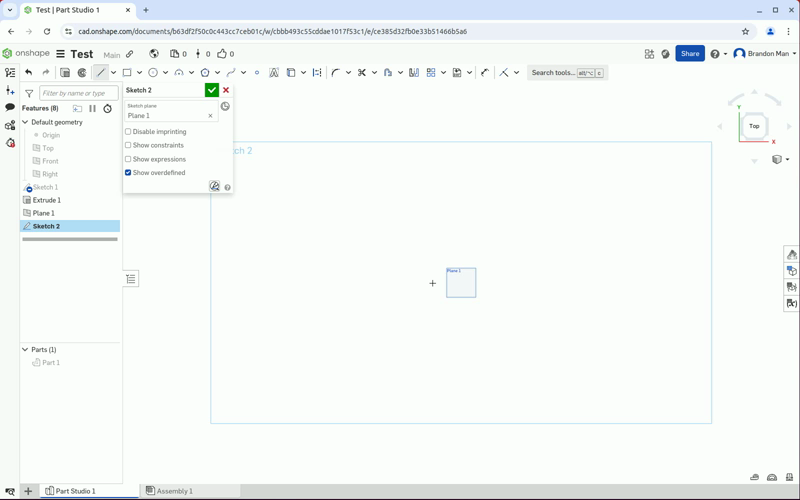
key_up(shift)
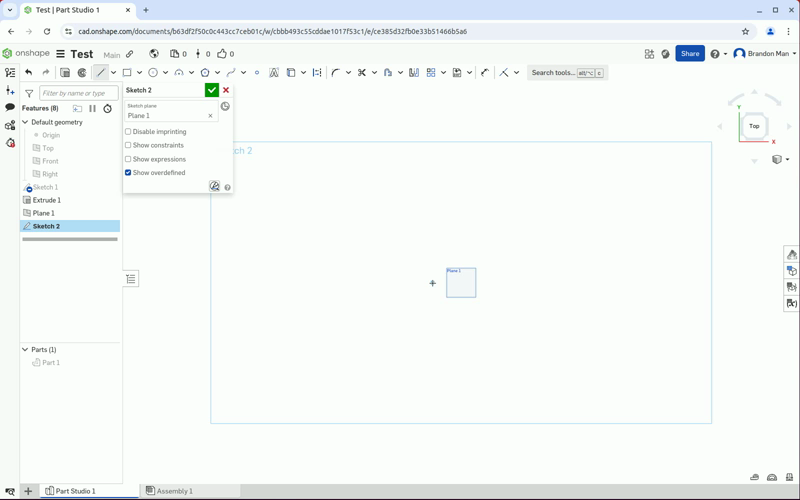
key_down(shift)
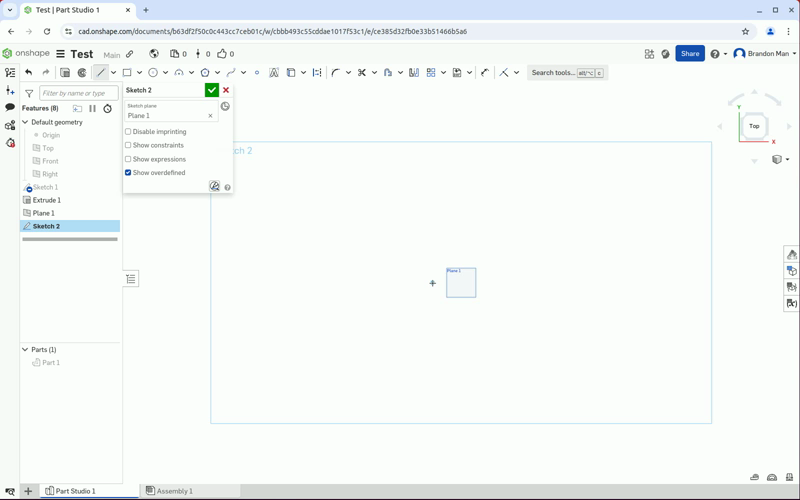
mouse_move(462, 282)
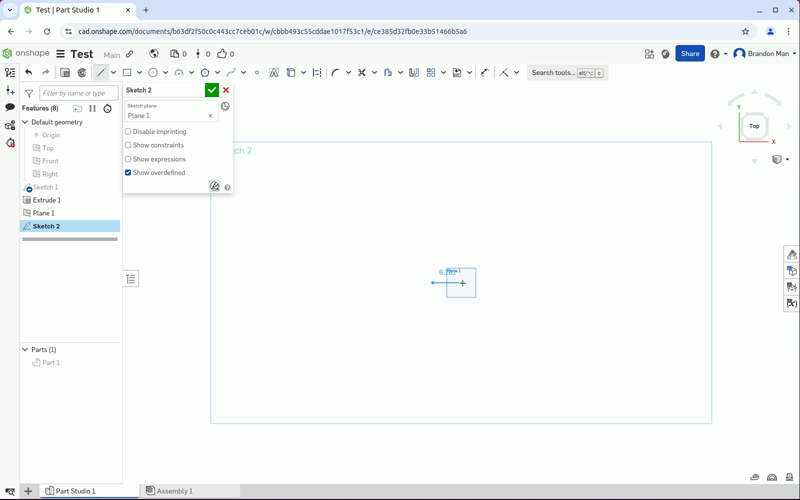
mouse_move(489, 282)
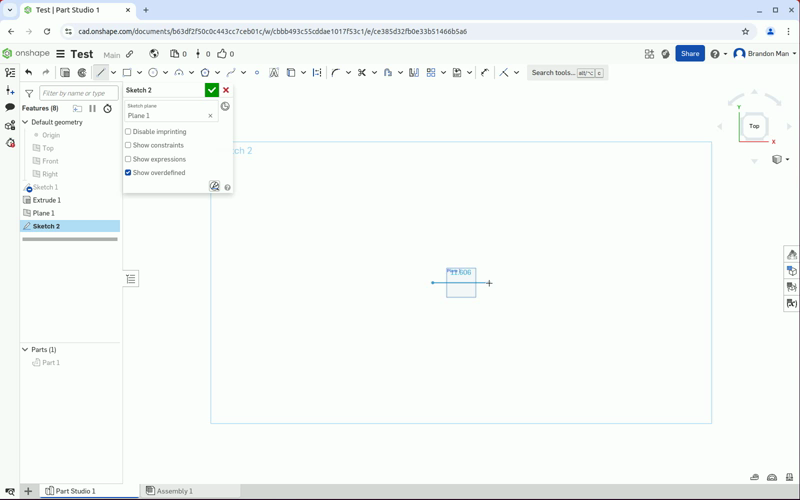
click(489, 282)
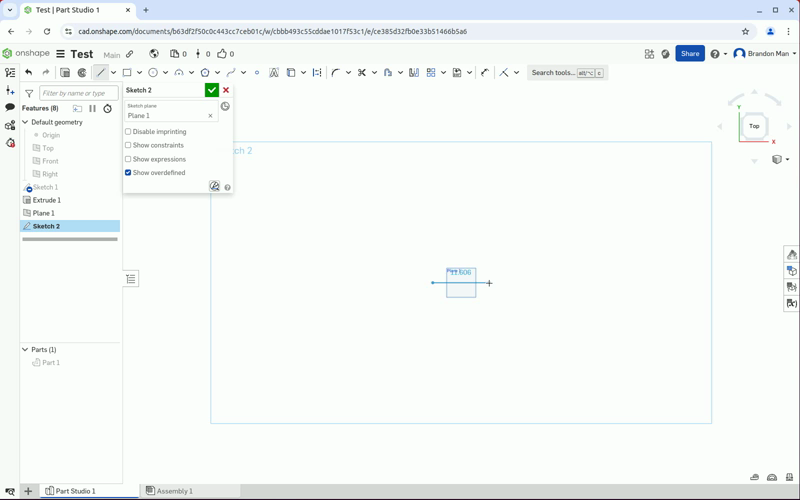
key_up(shift)
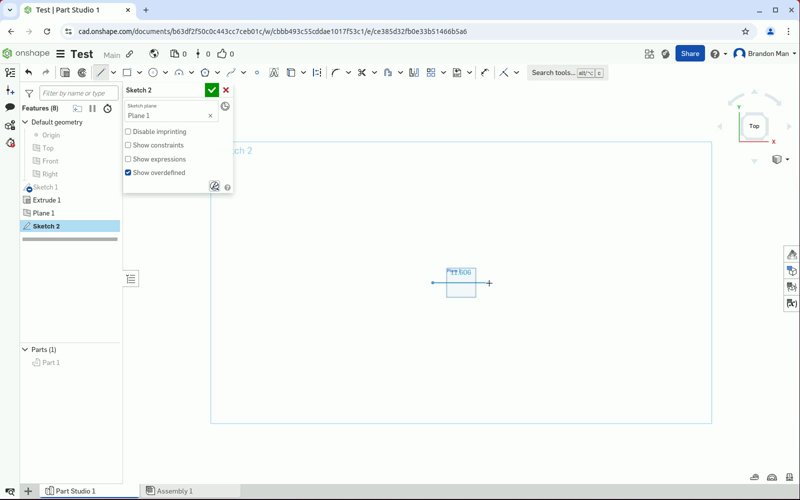
key_down(shift)
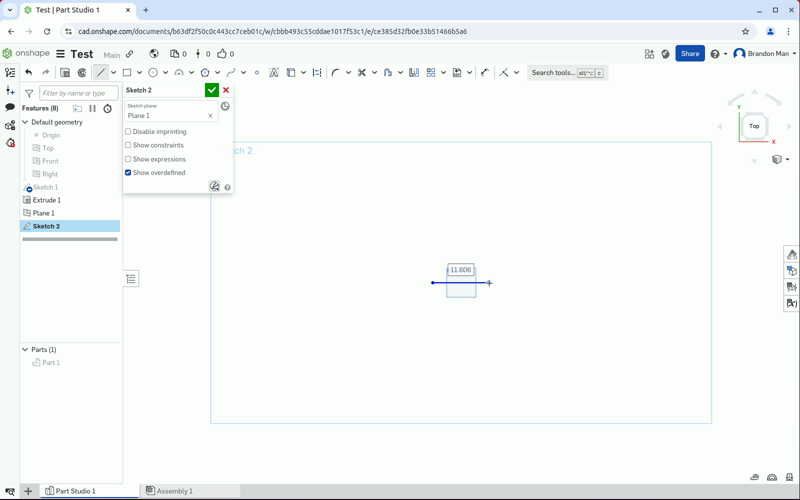
mouse_move(519, 282)
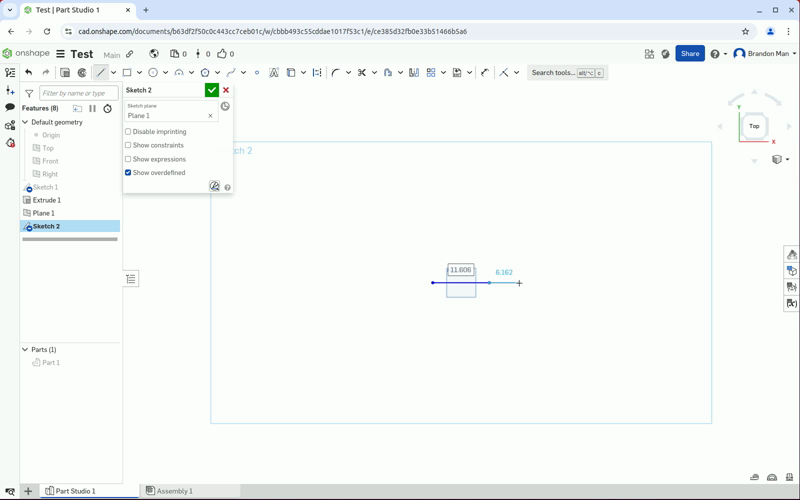
mouse_move(489, 226)
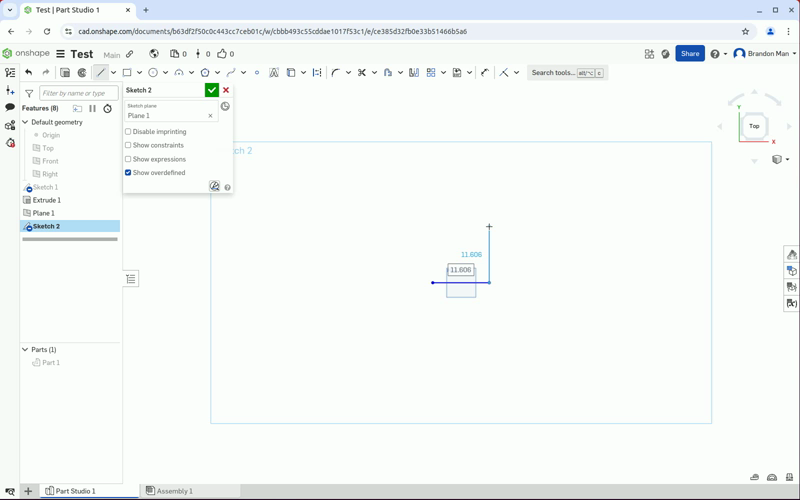
click(489, 226)
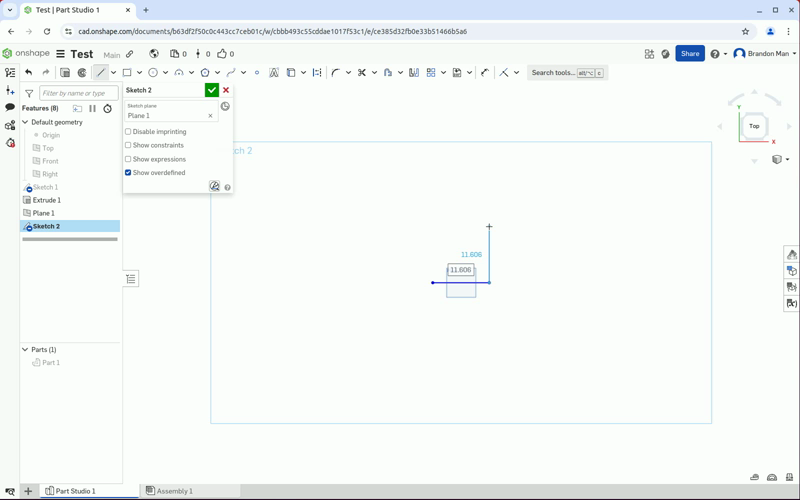
key_up(shift)
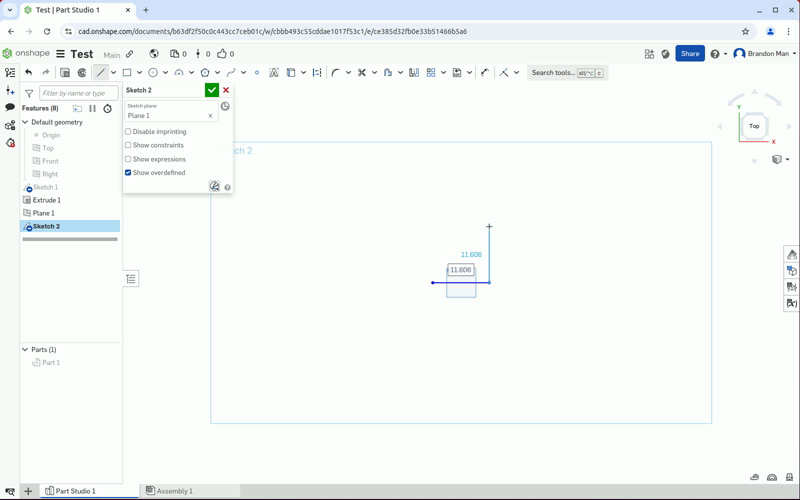
key_down(shift)
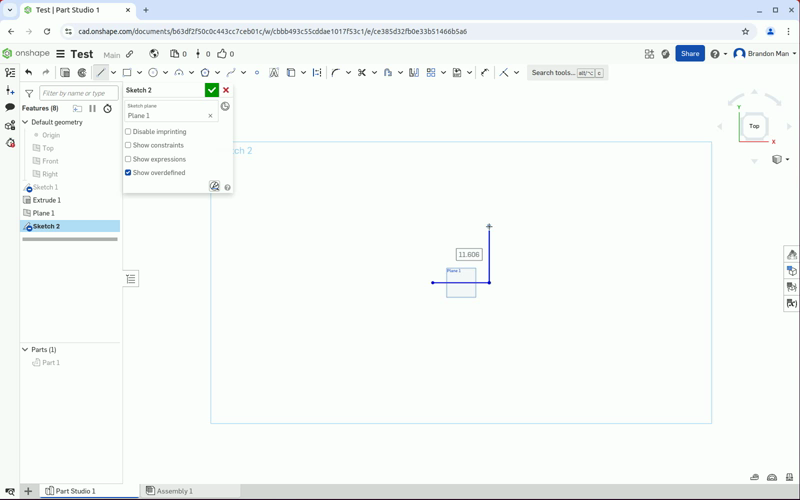
mouse_move(519, 226)
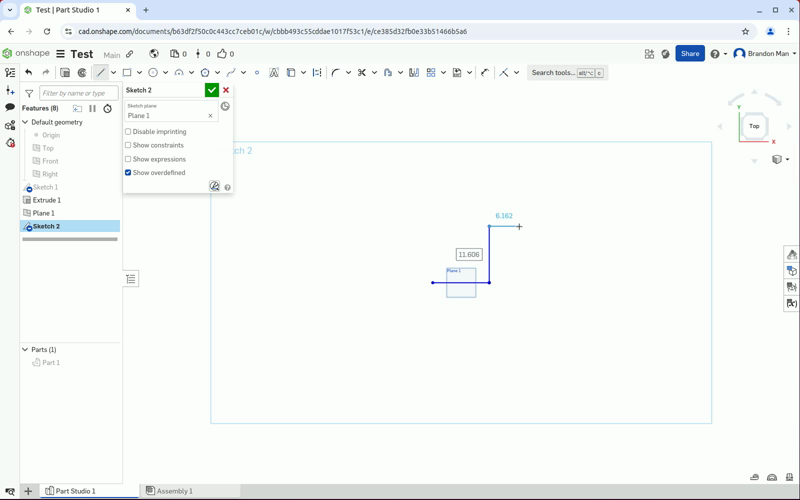
mouse_move(432, 226)
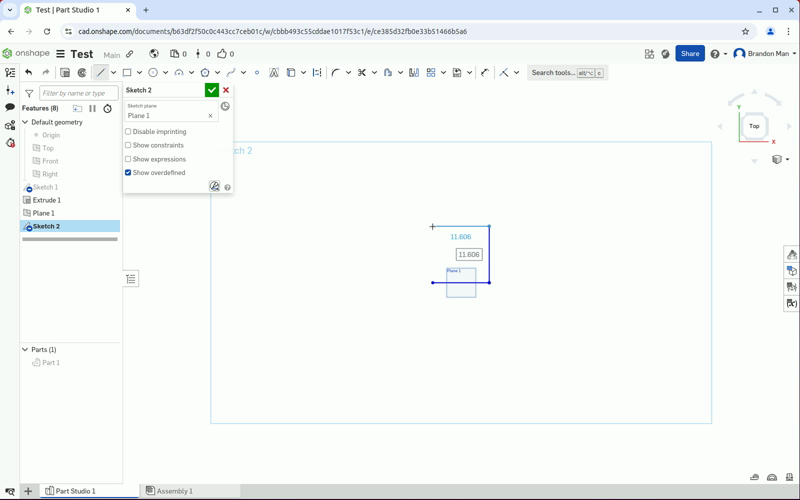
click(432, 226)
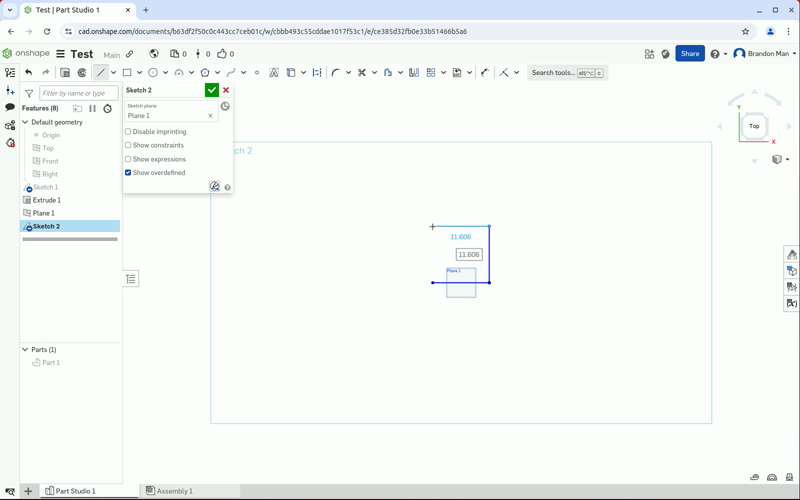
key_up(shift)
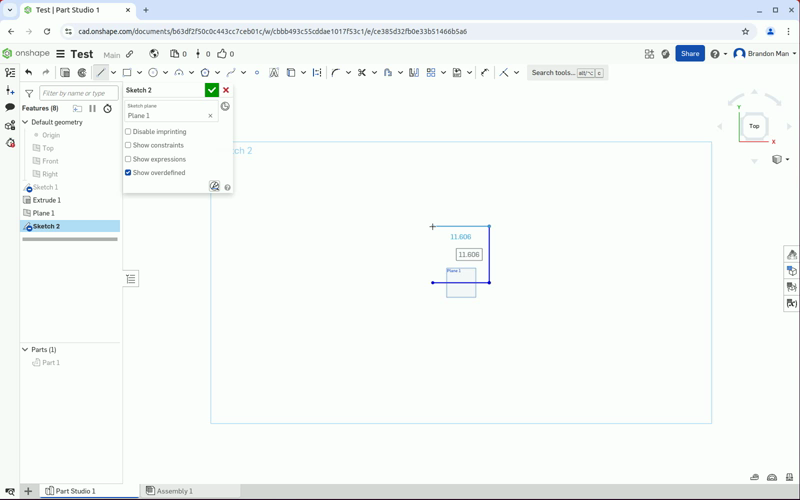
mouse_move(462, 226)
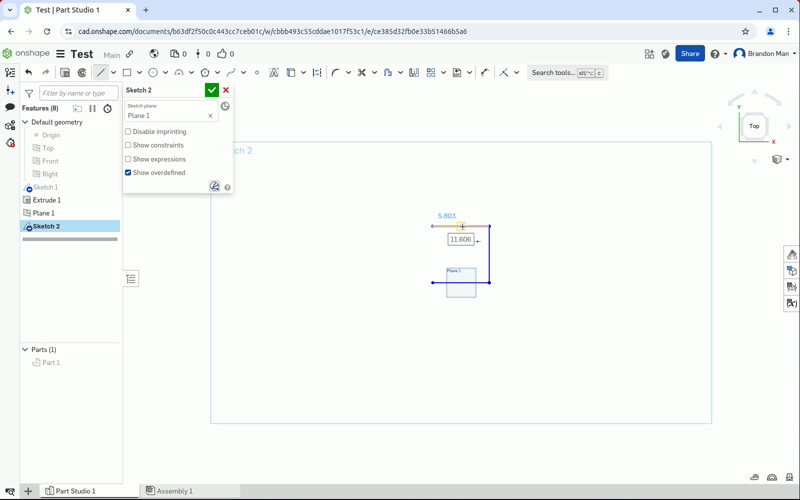
key_down(shift)
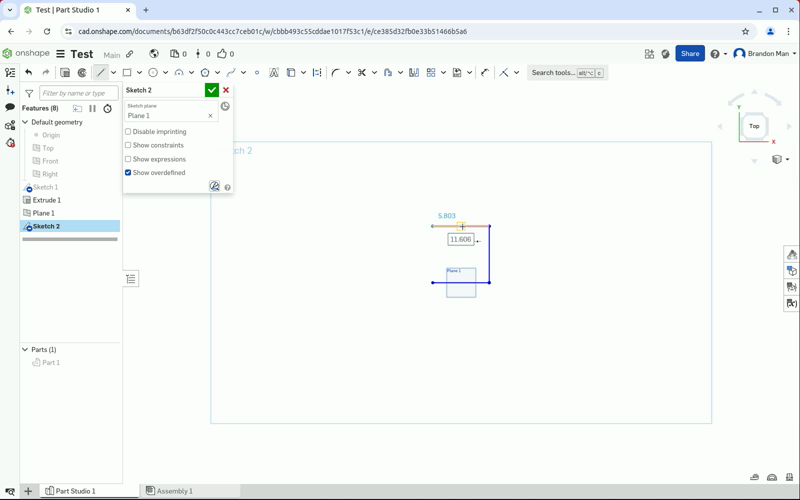
mouse_move(432, 282)
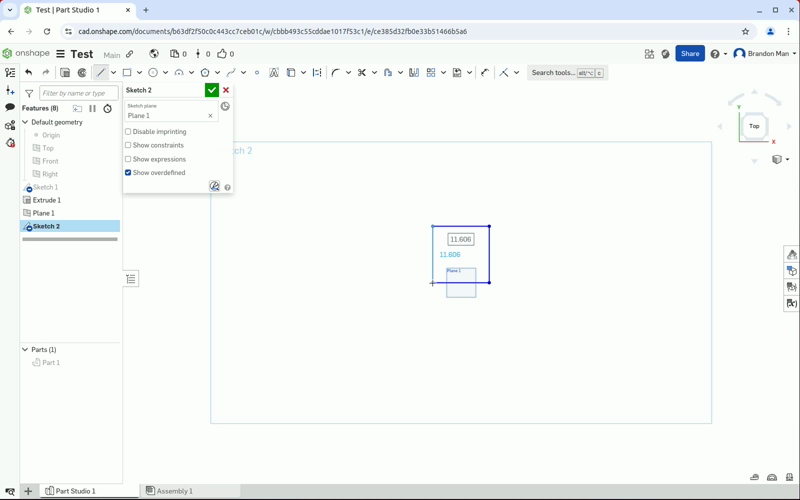
key_up(shift)
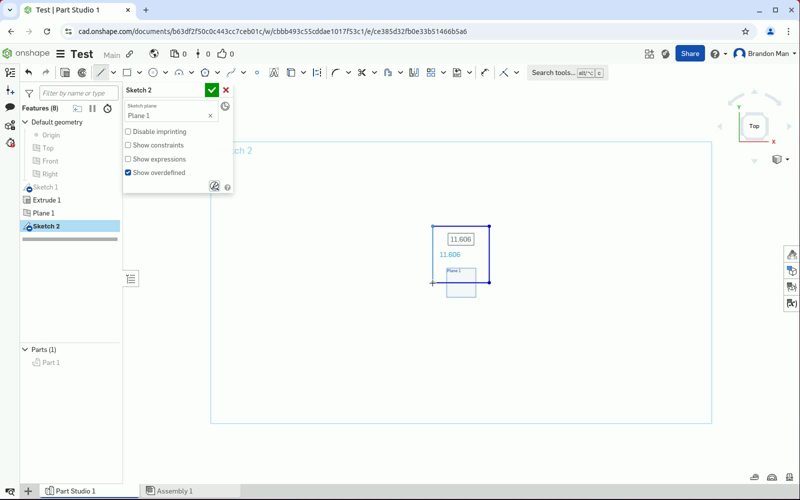
click(432, 282)
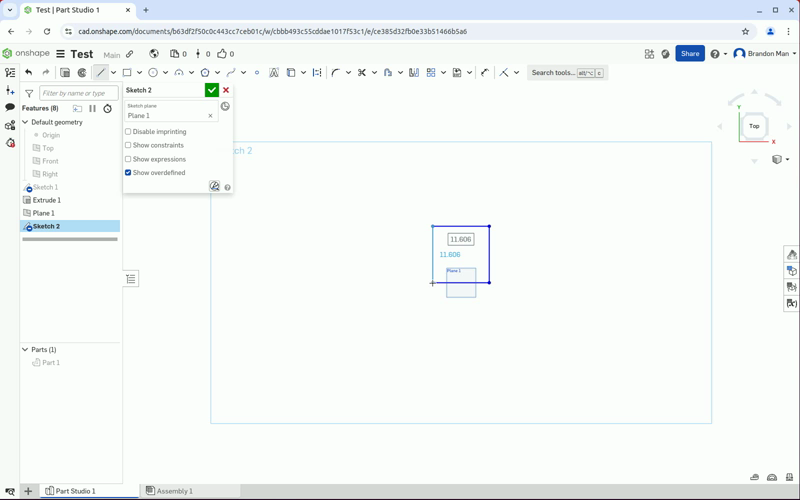
key(esc)
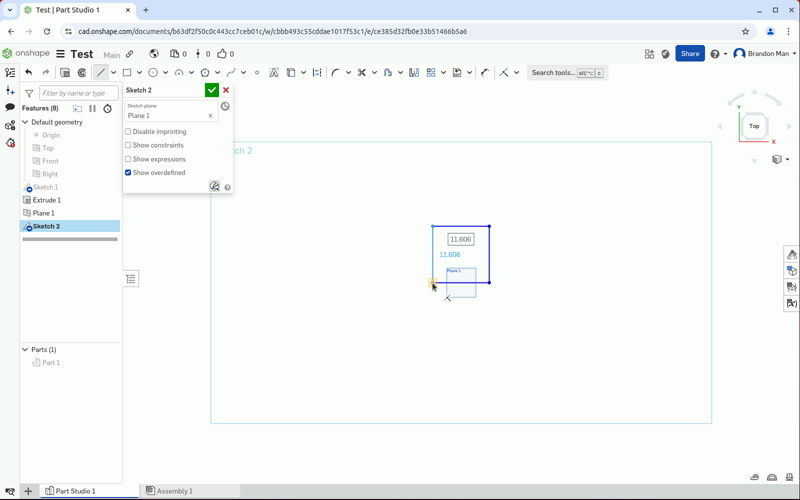
mouse_move(484, 267)
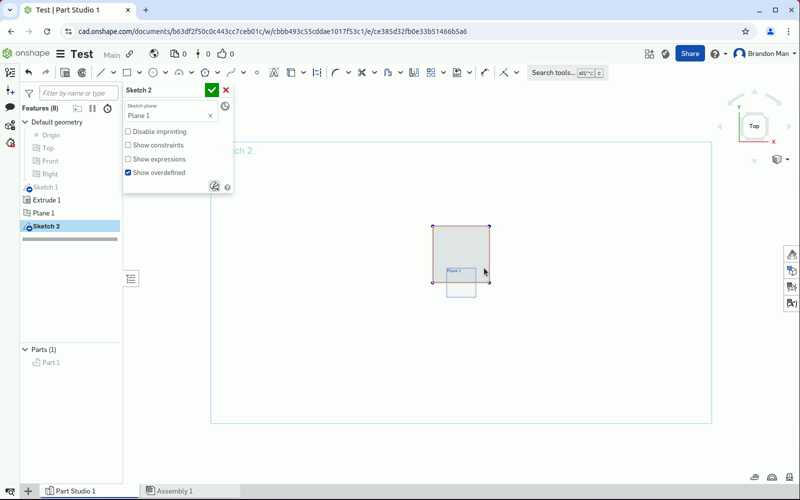
click(484, 267)
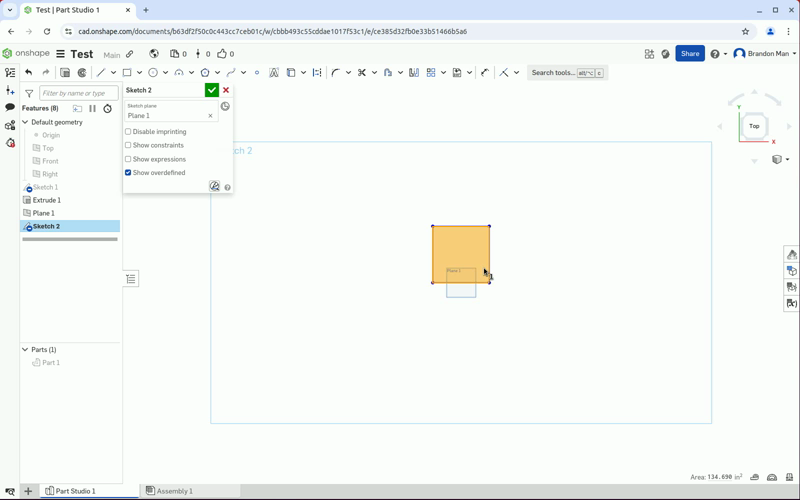
mouse_move(73, 352)
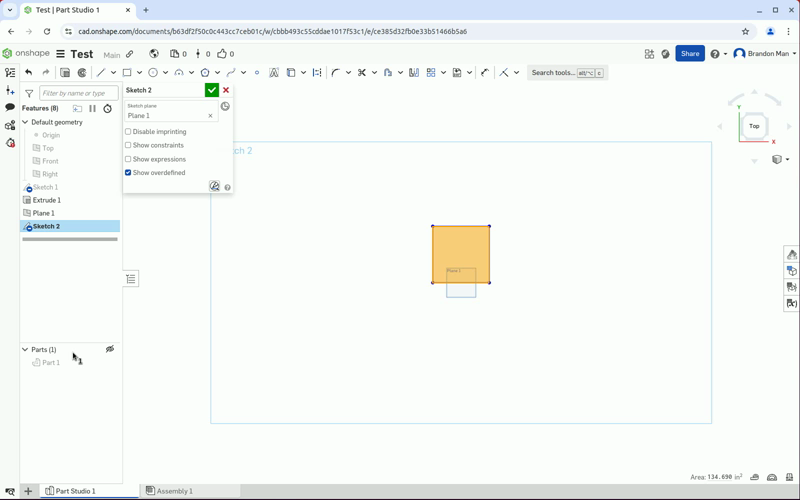
key(shift+y)
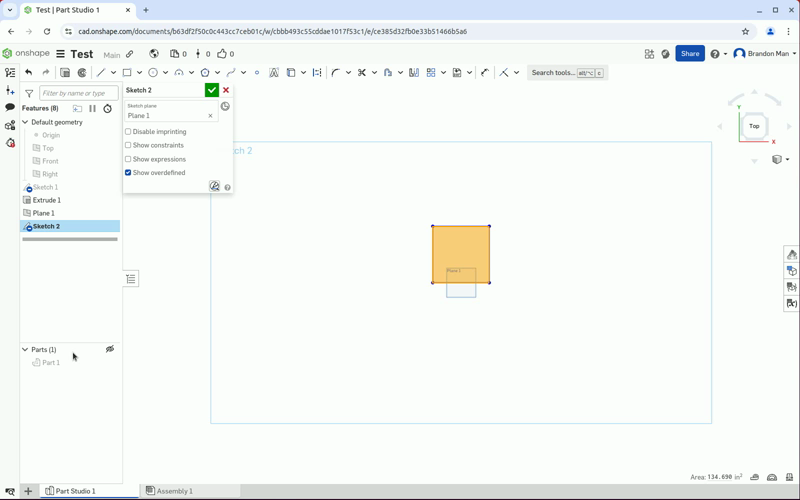
key(shift+e)
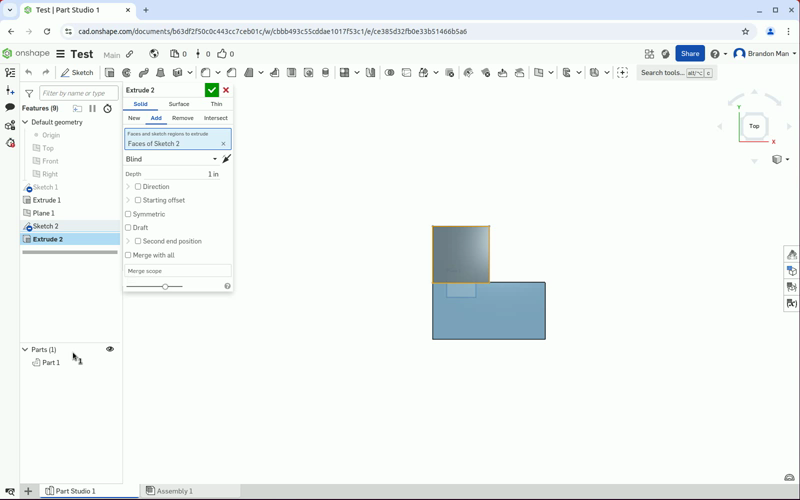
mouse_move(143, 106)
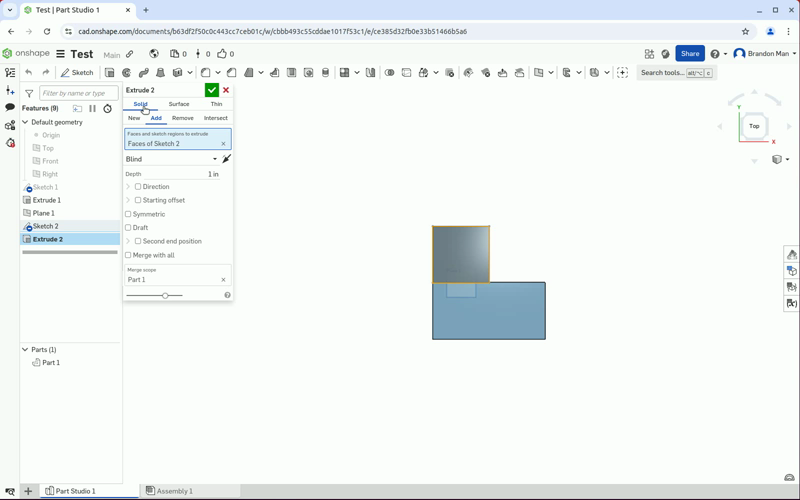
click(143, 106)
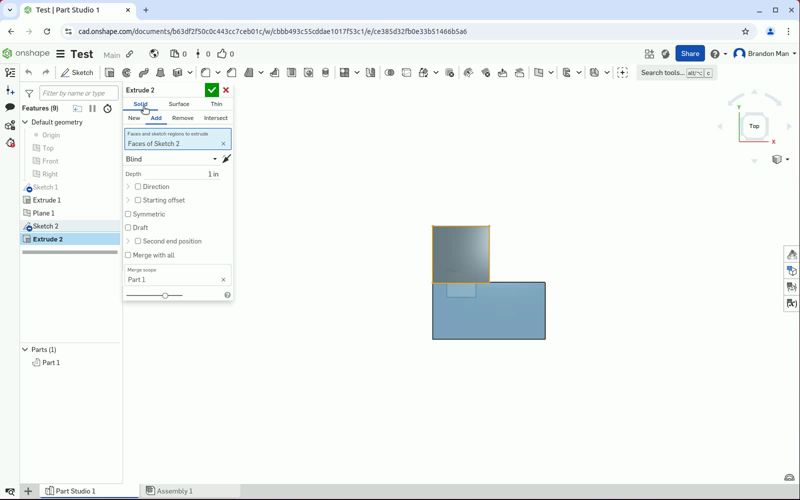
mouse_move(137, 120)
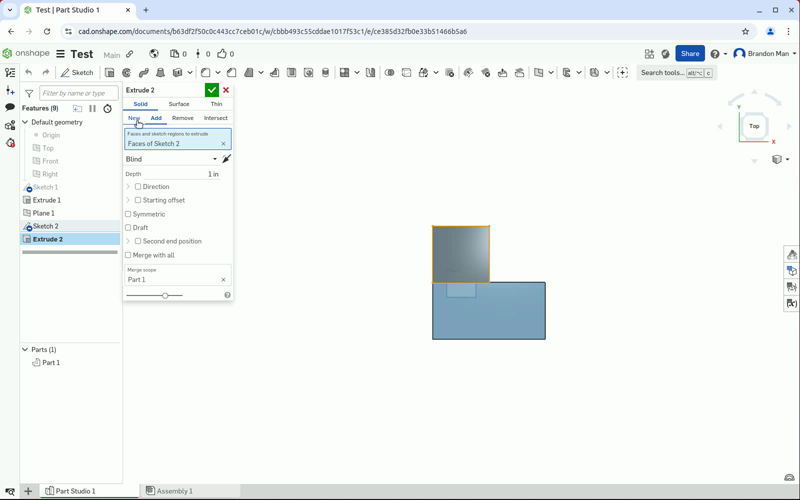
click(137, 120)
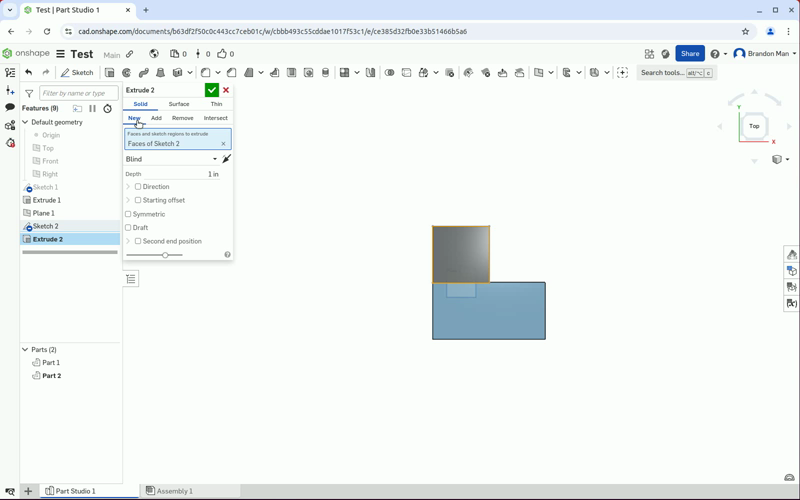
key(tab, 4)
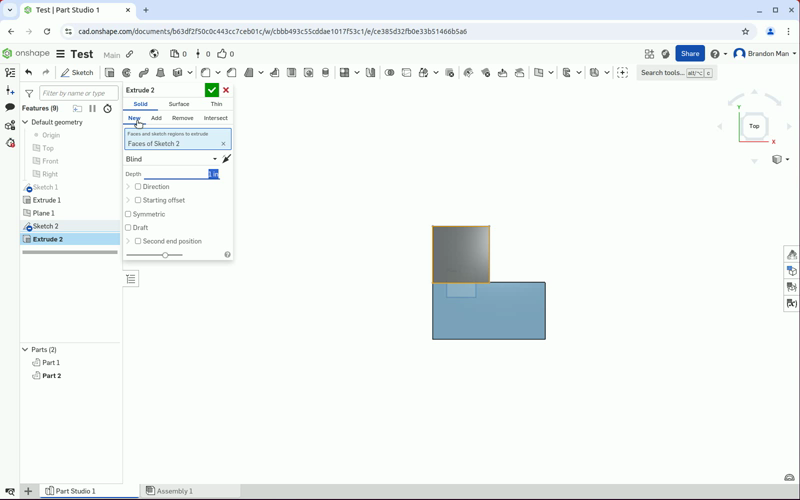
text(11.554)
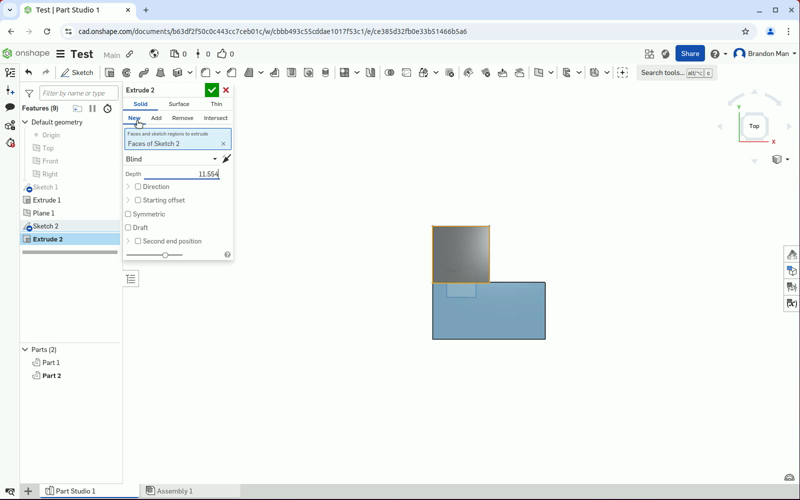
key(enter)
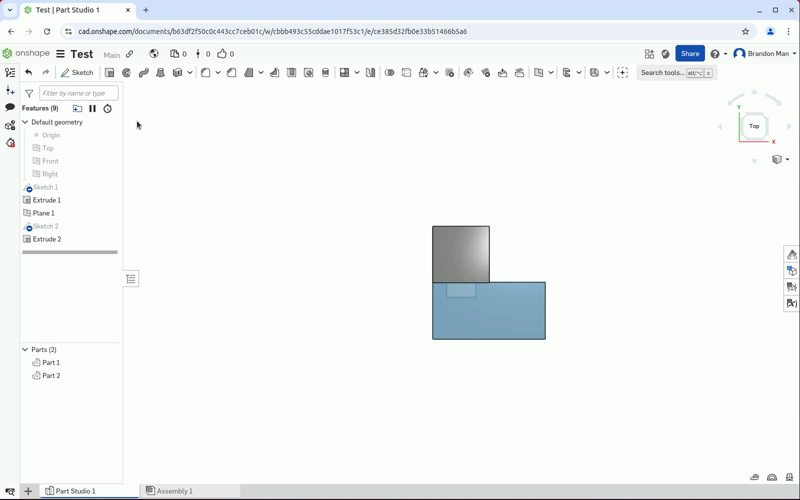
key(shift+h)
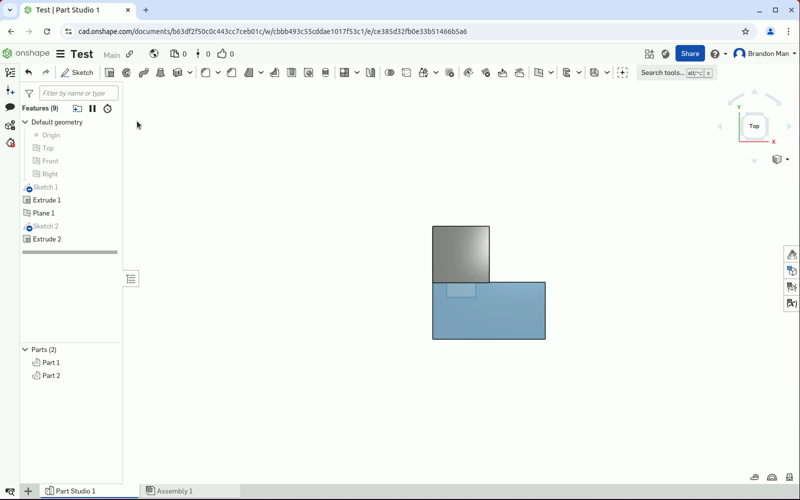
key(shift+h)
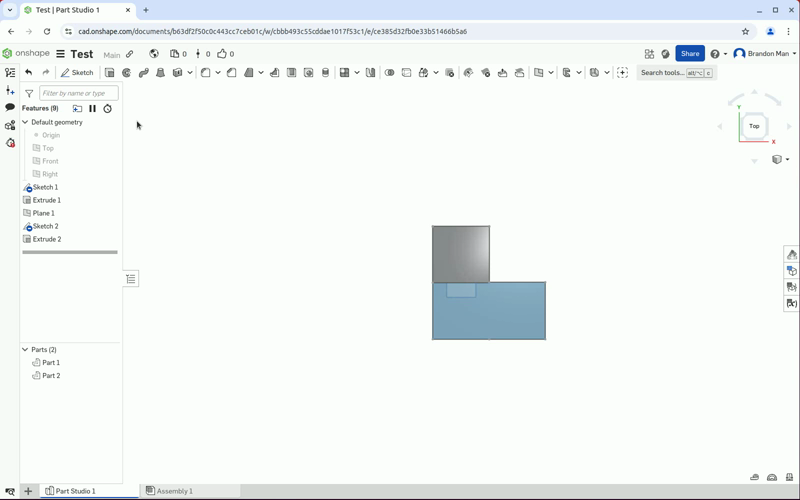
key(shift+7)
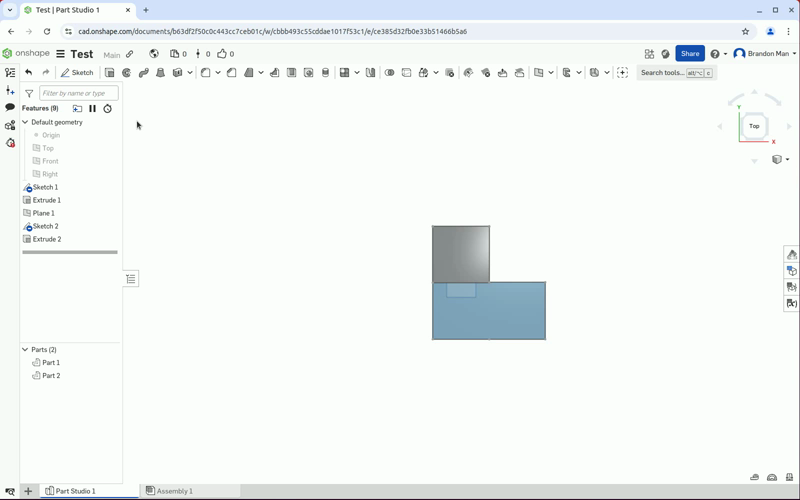
key(up, 3)
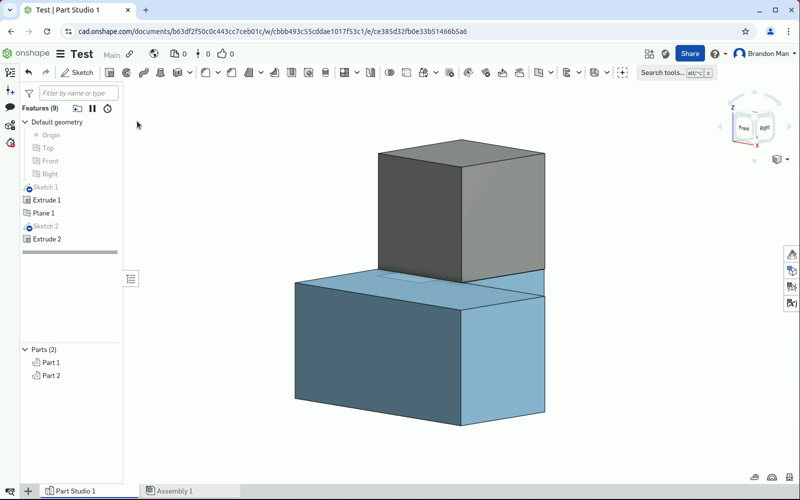
key(left, 3)
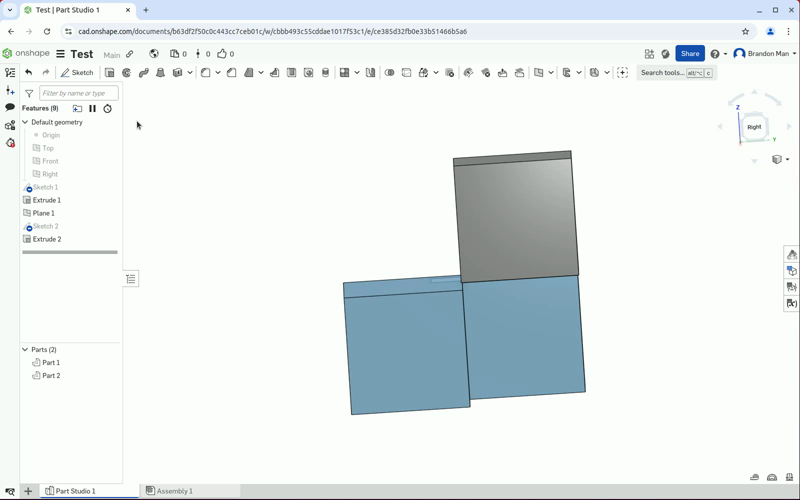
key(right, 3)
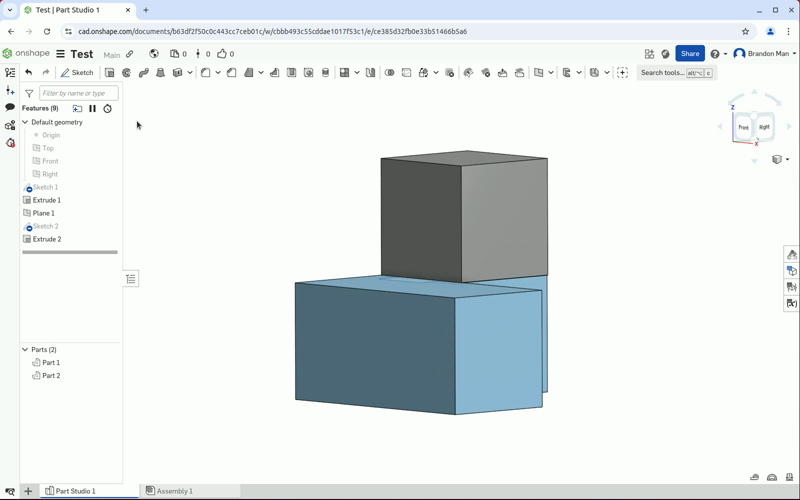
key(down, 3)
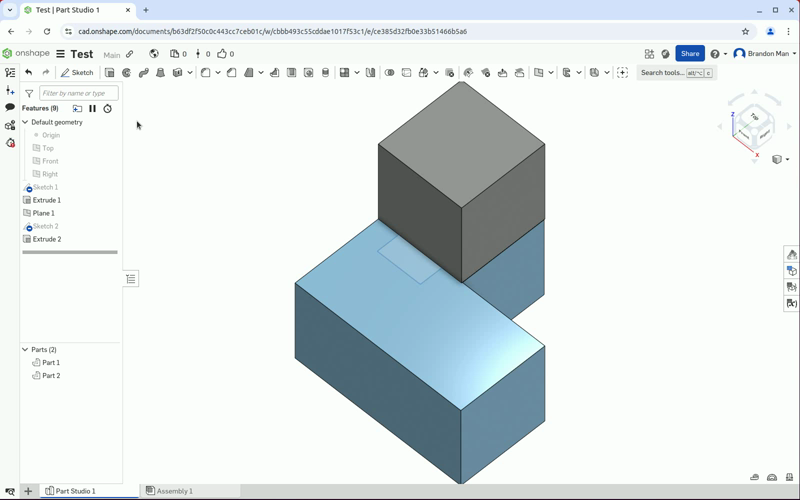
mouse_move(73, 189)
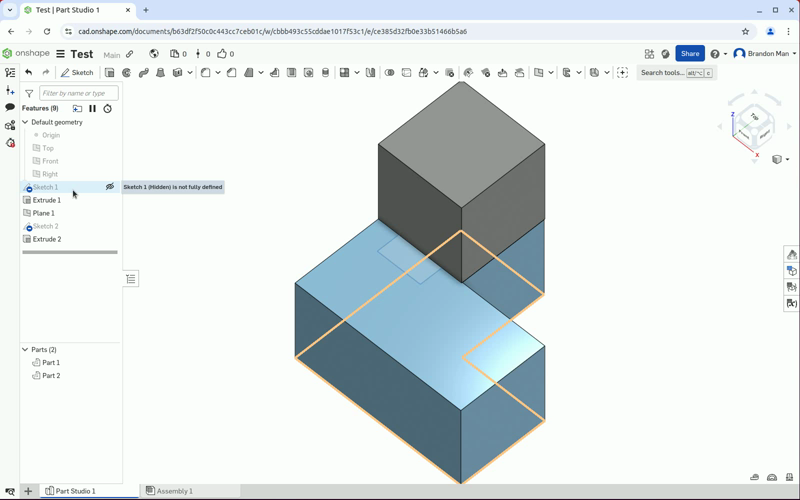
click(73, 189)